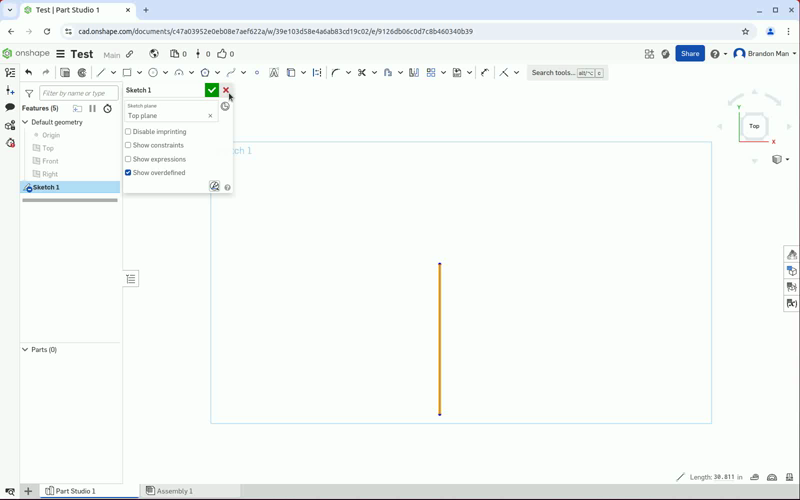
key(shift+h)
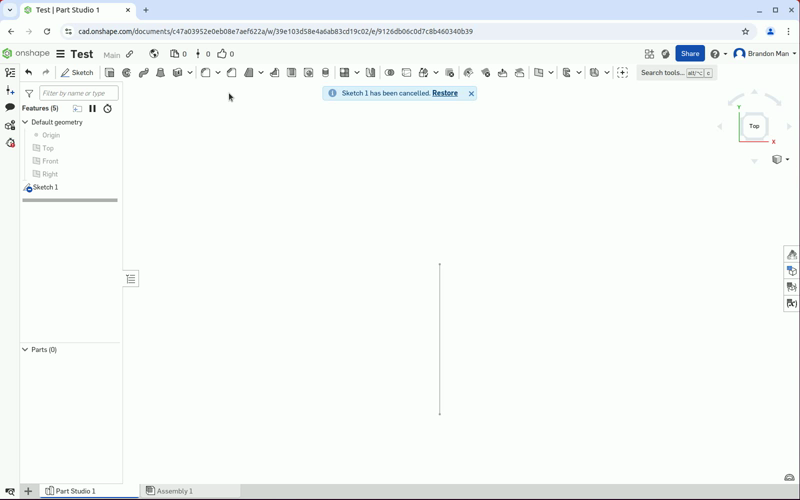
mouse_move(73, 352)
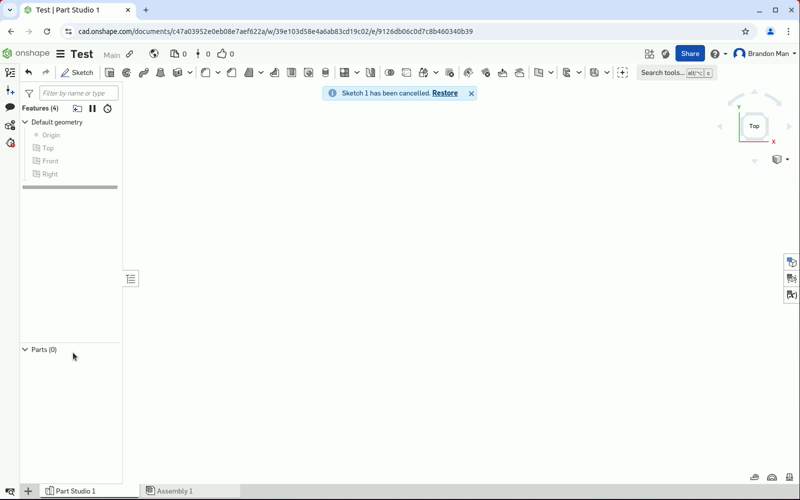
key(y)
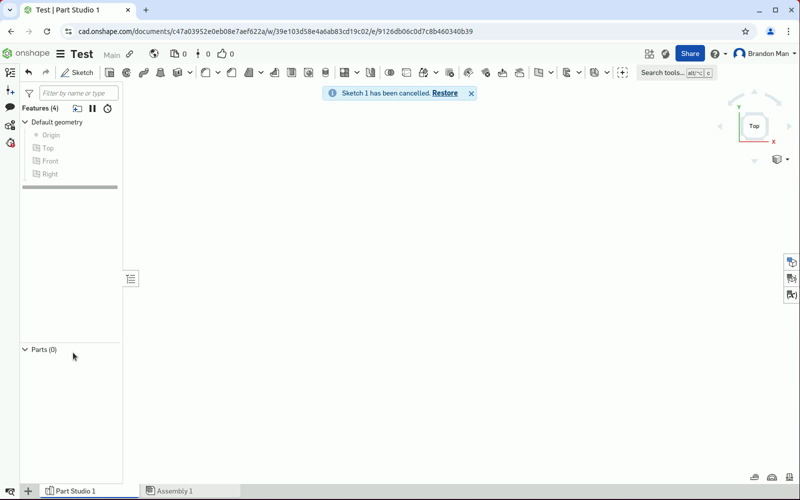
key(shift+p)
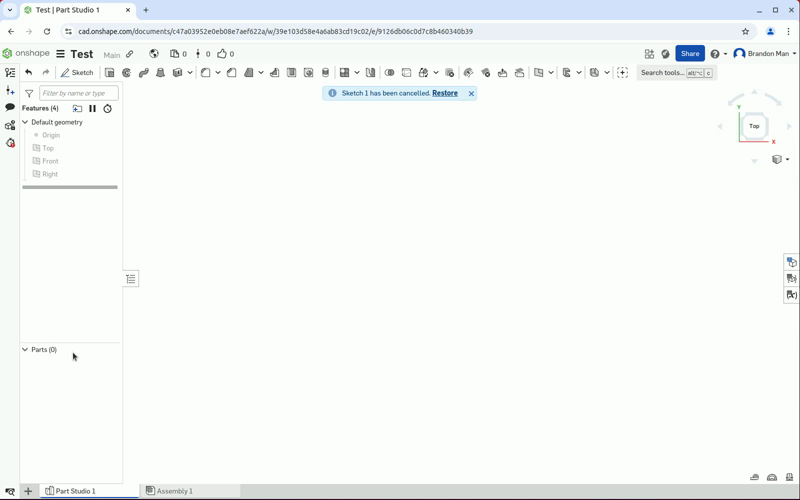
key(space)
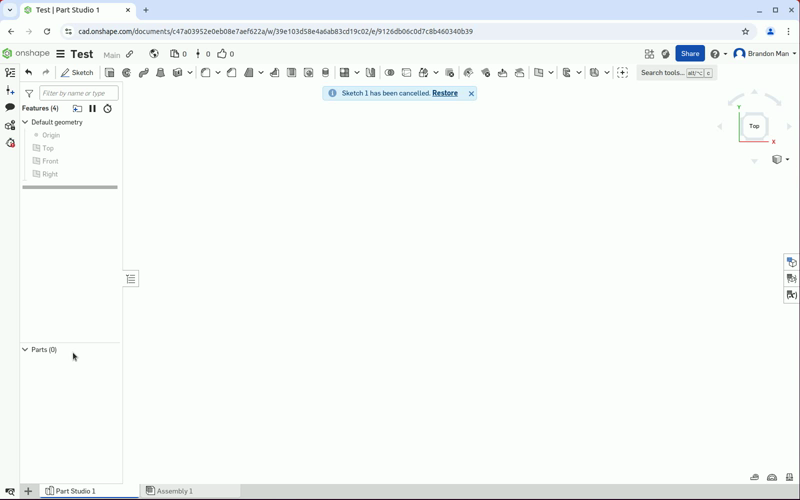
key_down(shift)
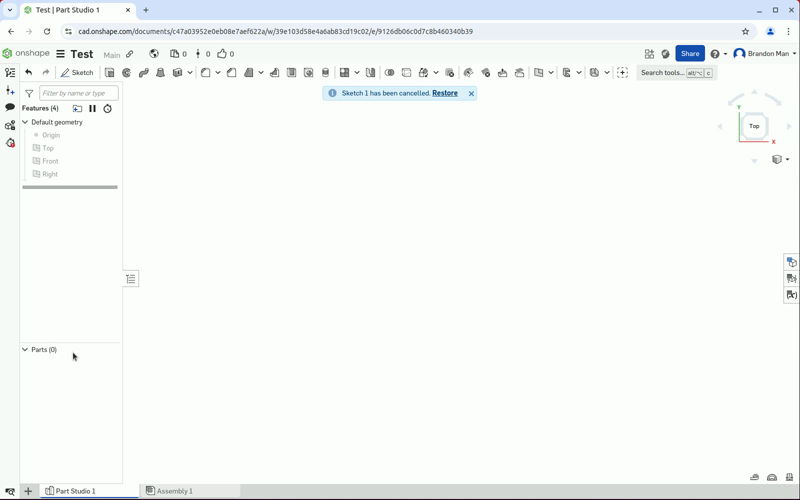
key(up)
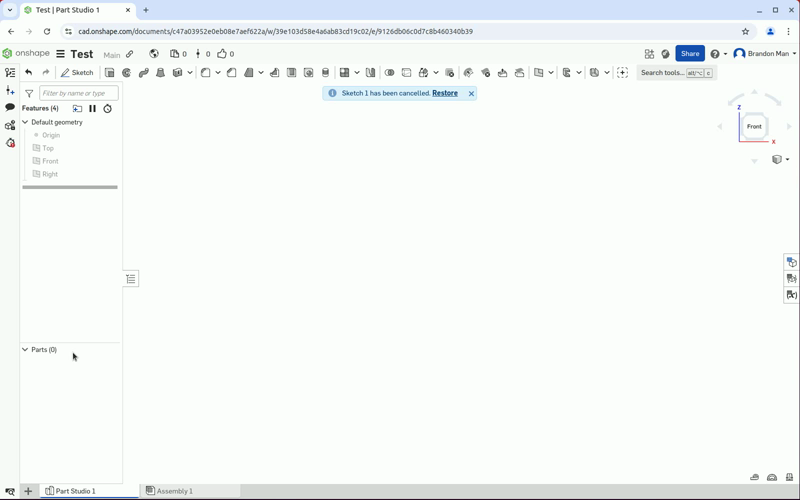
key_up(shift)
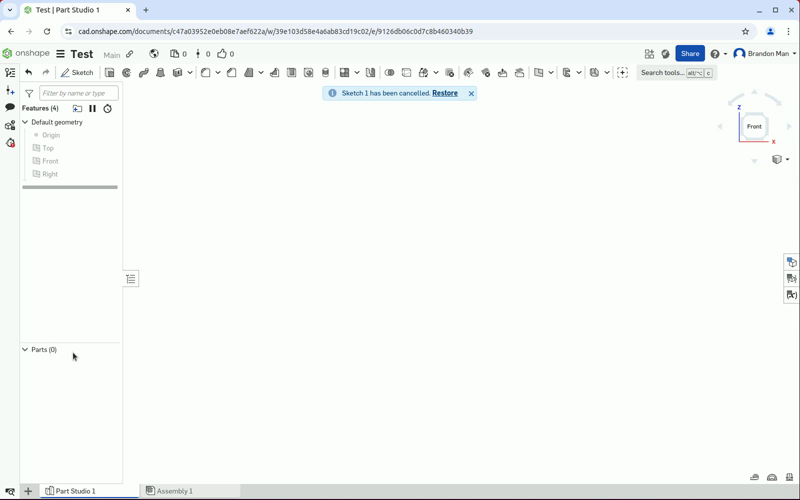
mouse_move(73, 352)
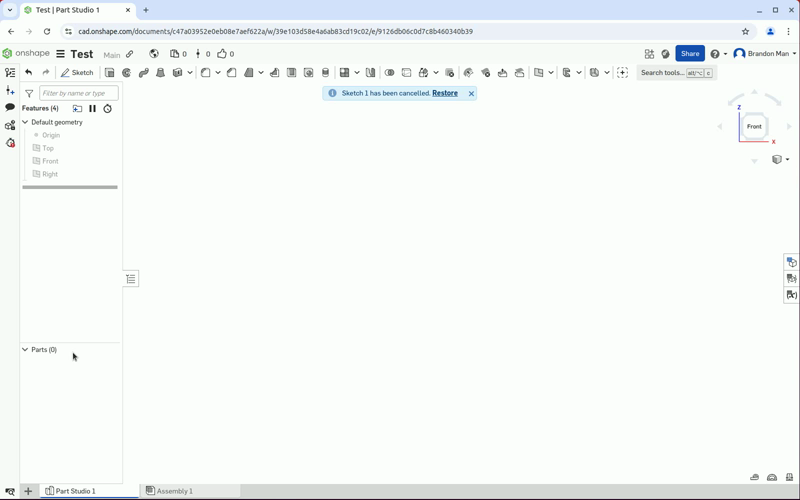
key(shift+y)
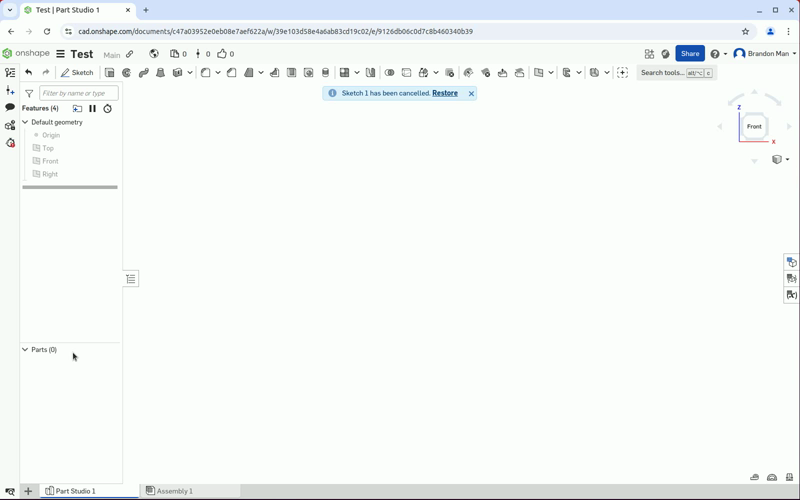
key(shift+s)
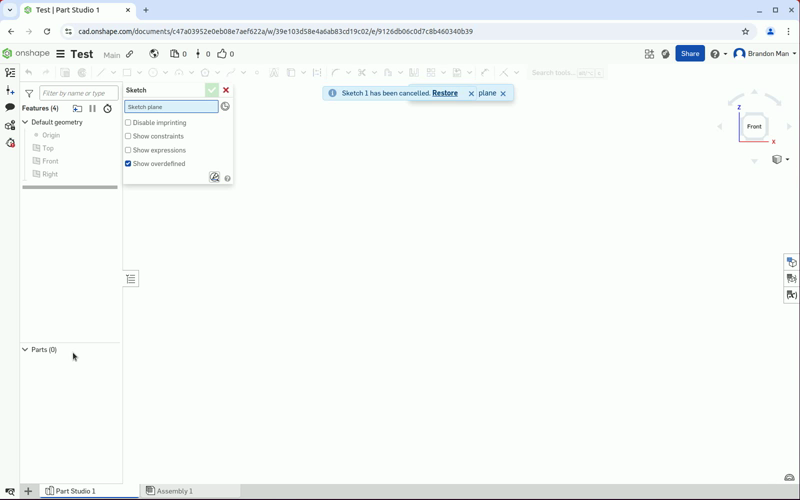
mouse_move(73, 163)
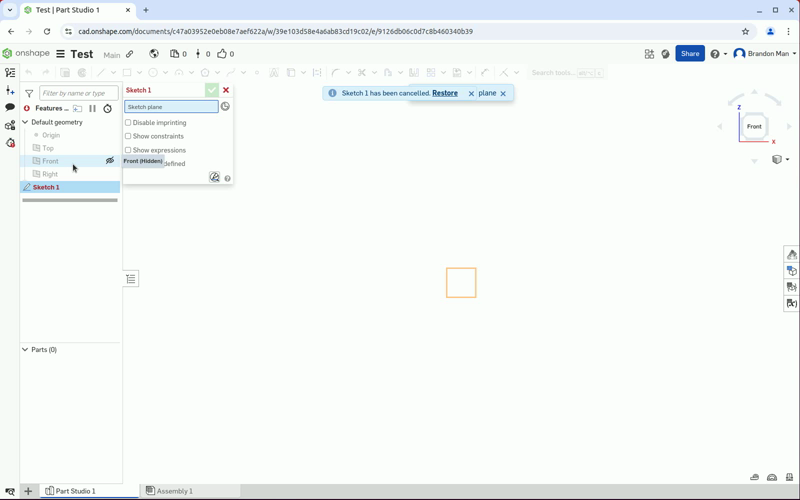
click(73, 163)
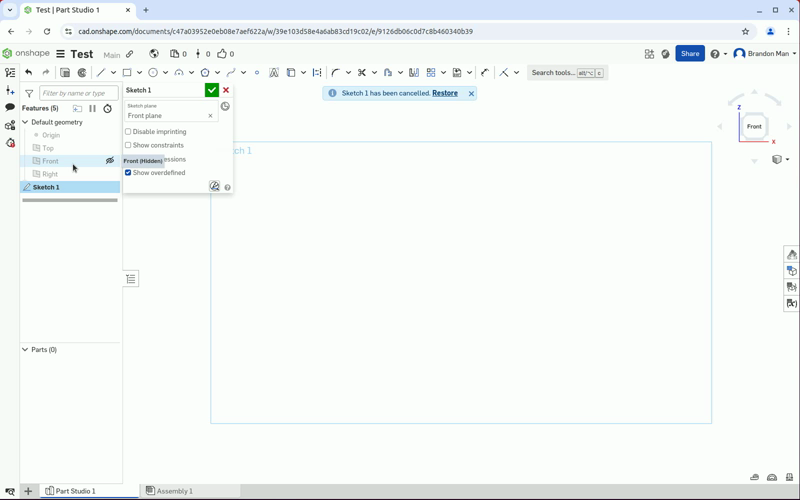
mouse_move(73, 352)
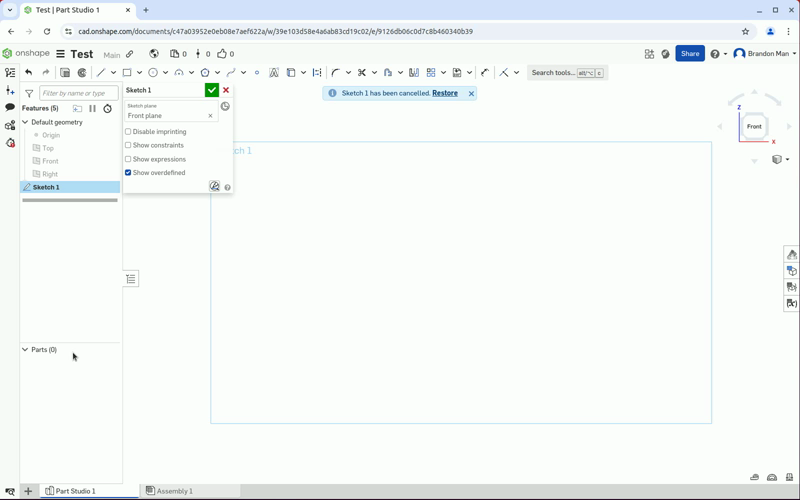
key(y)
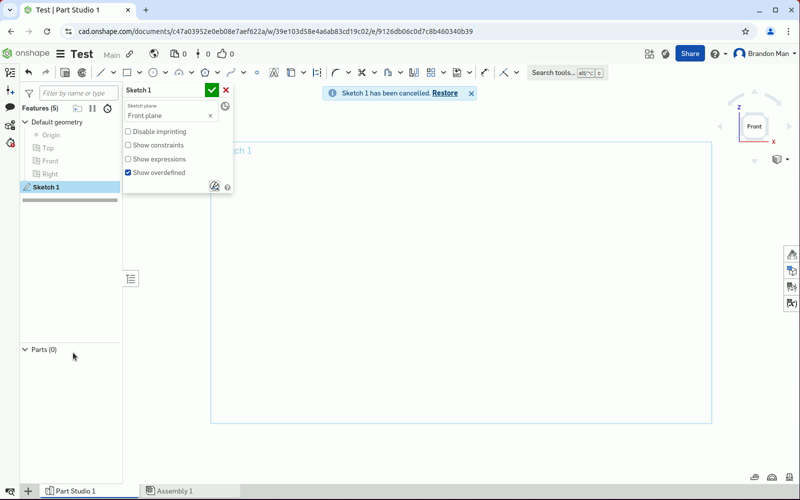
key(l)
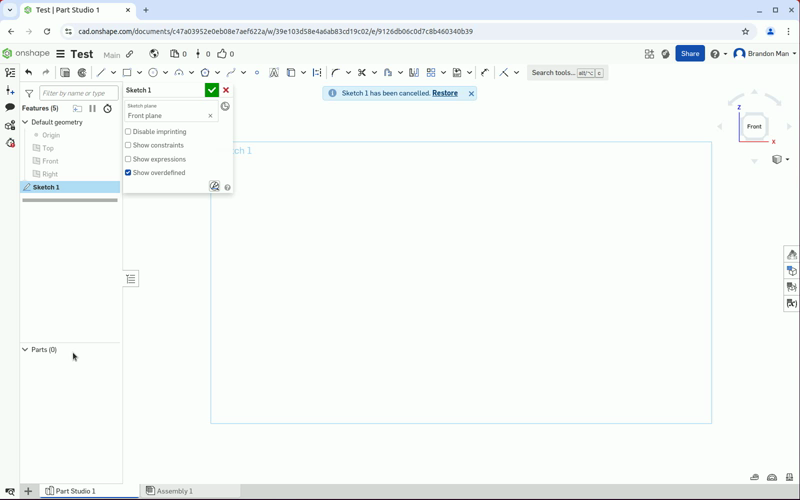
key_down(shift)
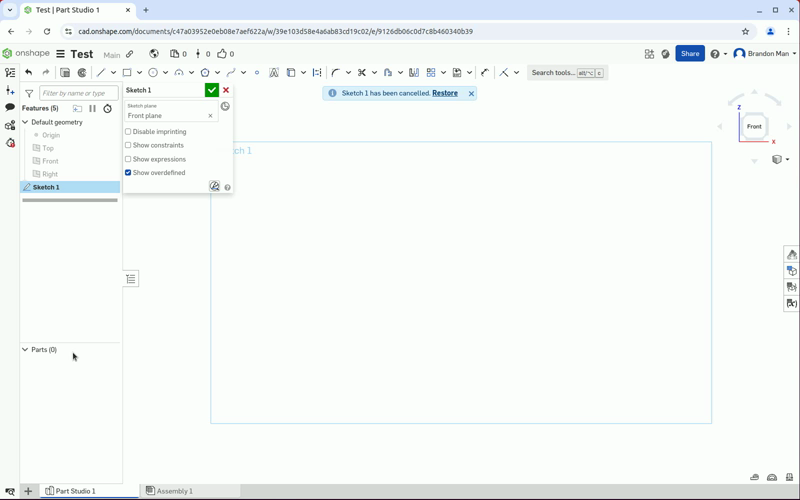
mouse_move(423, 320)
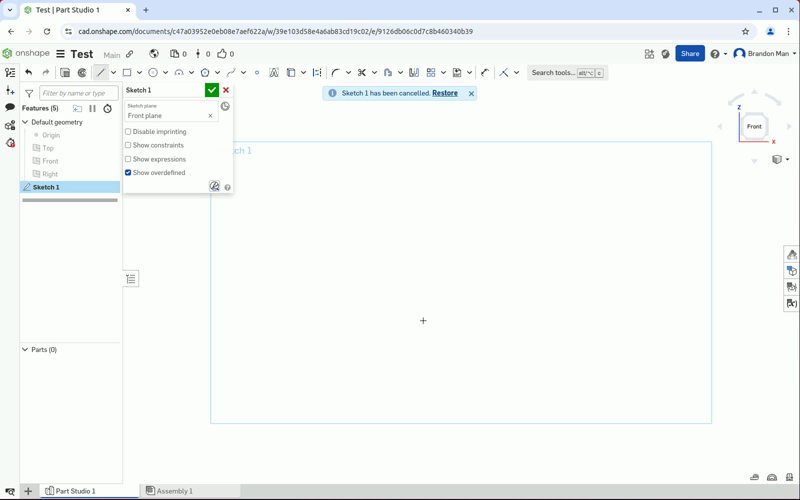
click(423, 320)
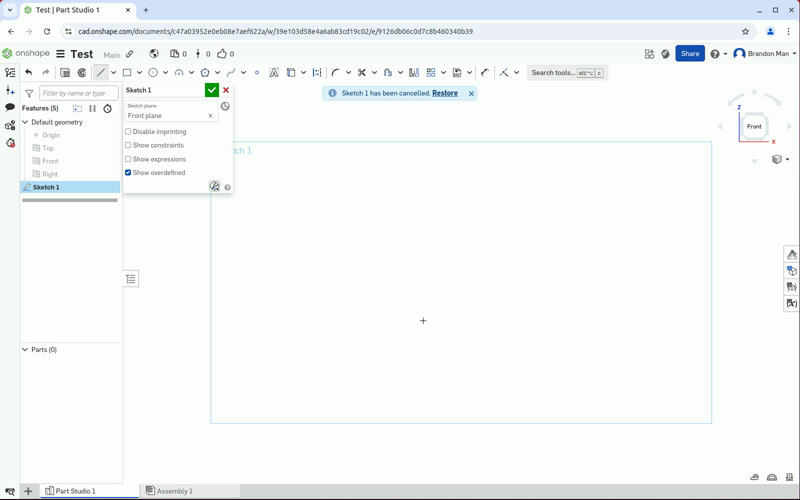
key_up(shift)
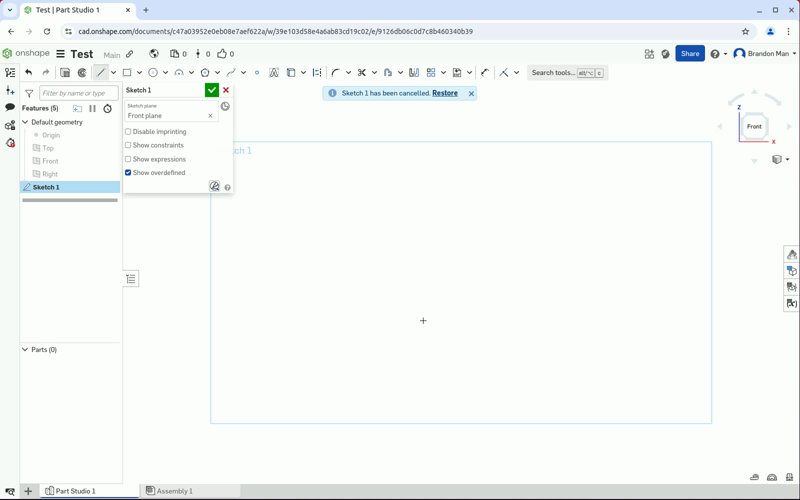
key_down(shift)
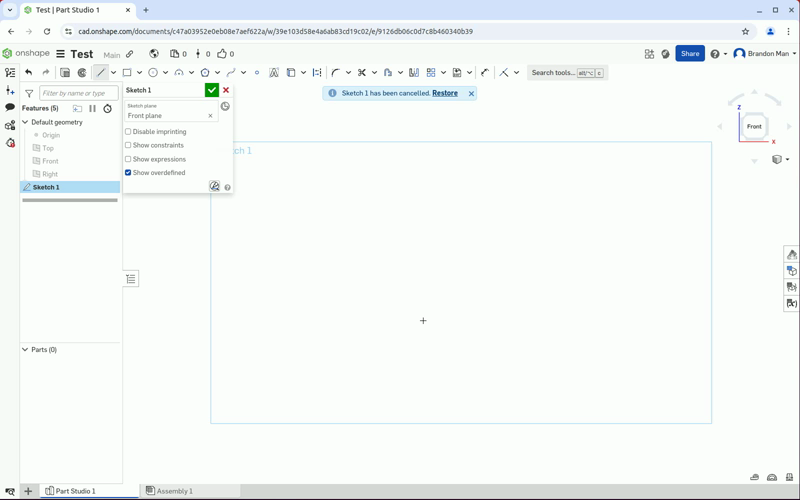
mouse_move(498, 320)
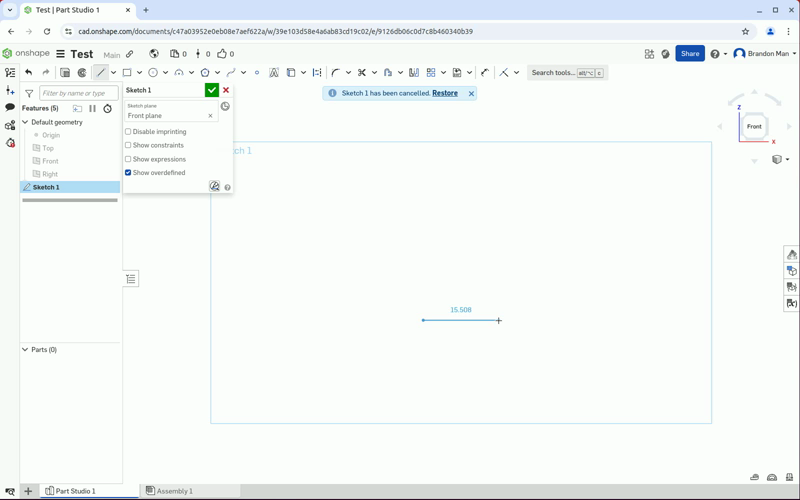
click(498, 320)
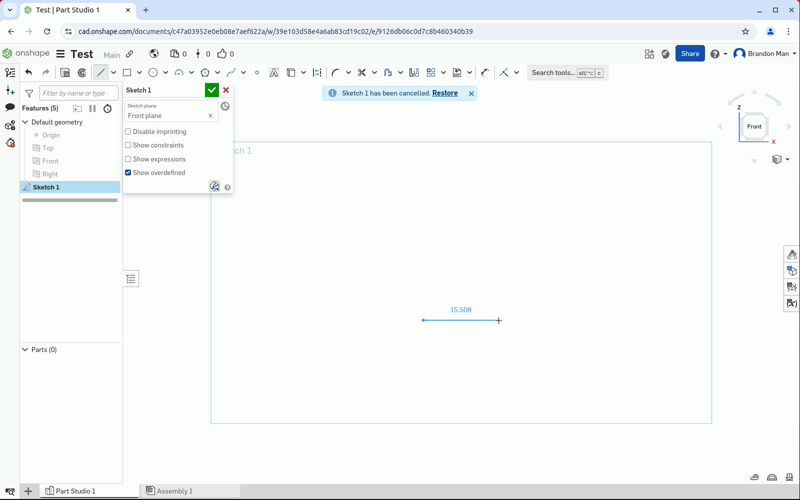
key_up(shift)
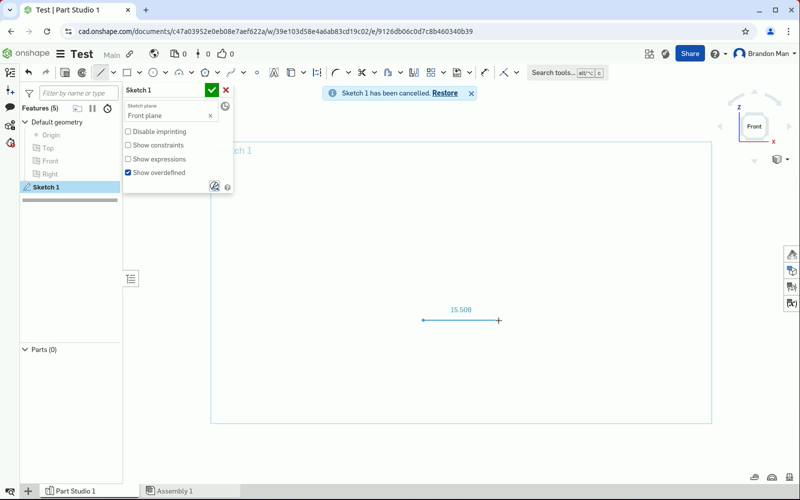
key_down(shift)
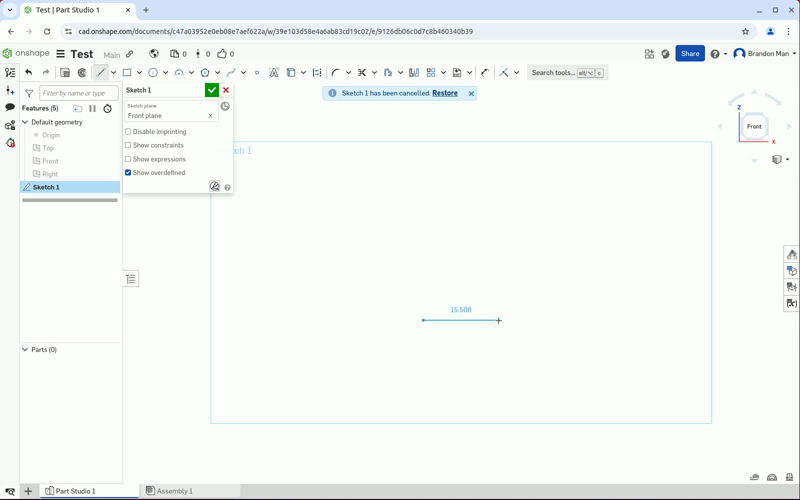
mouse_move(498, 245)
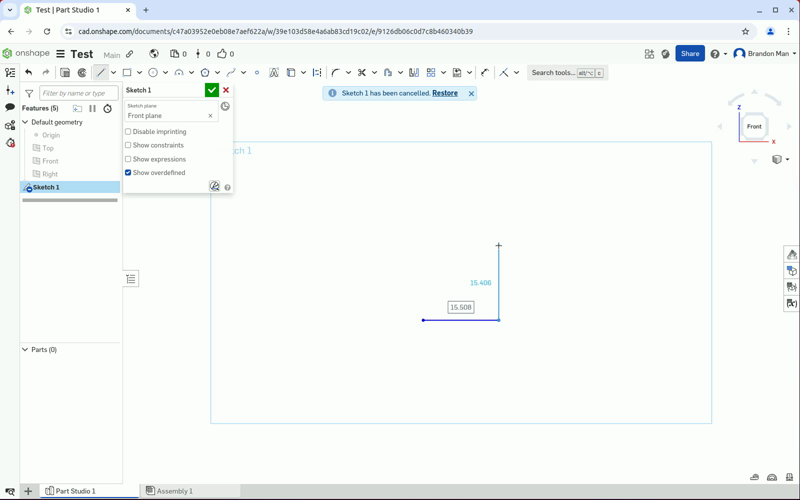
click(498, 245)
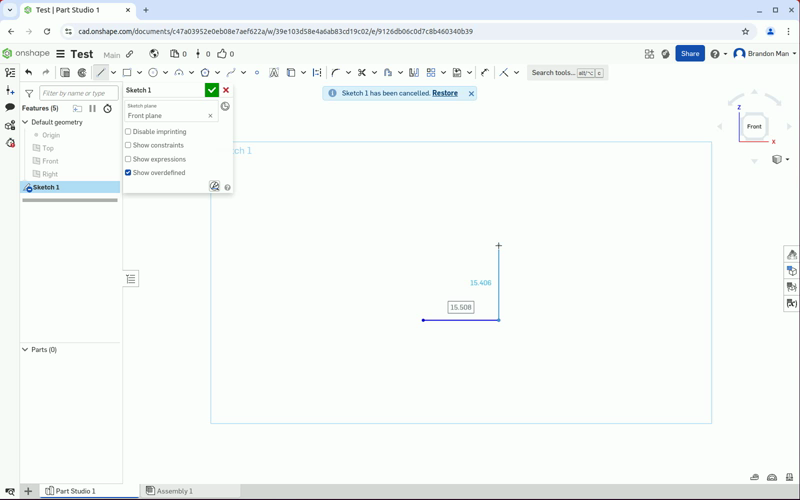
key_up(shift)
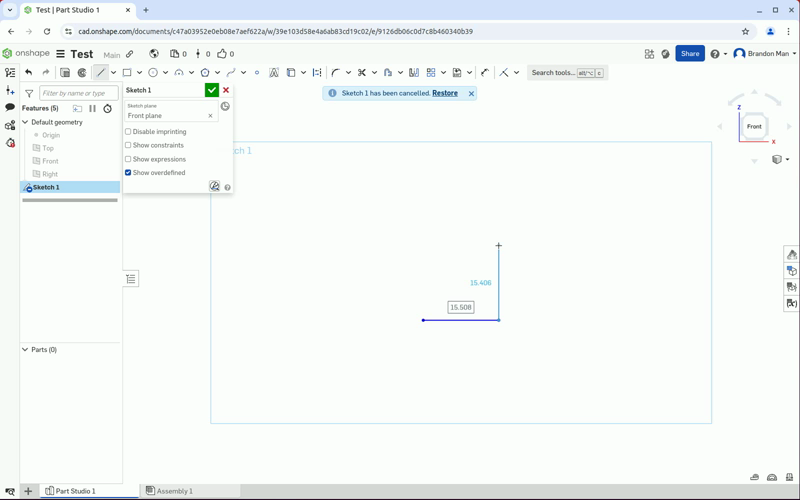
key_down(shift)
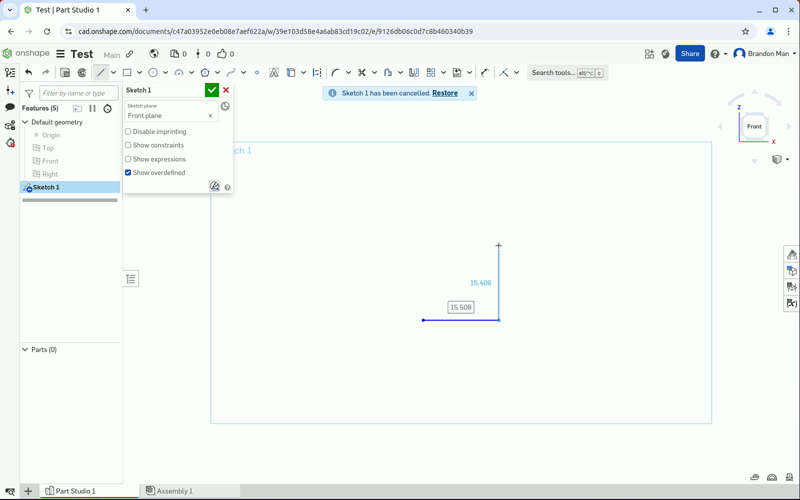
mouse_move(423, 245)
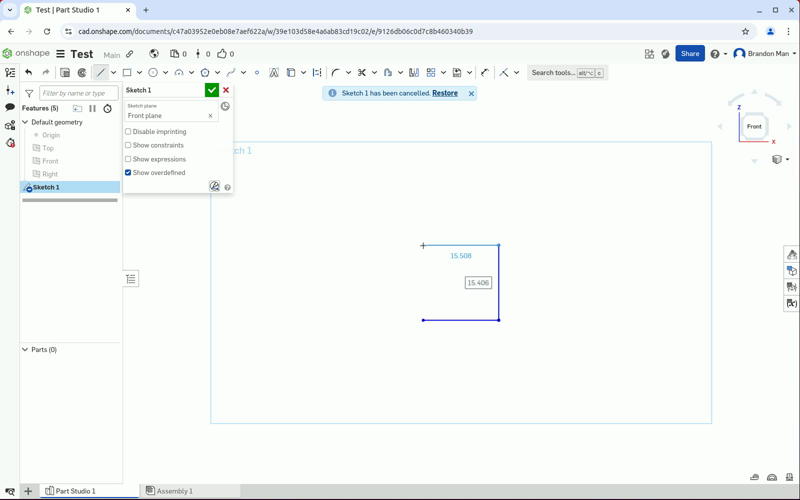
click(423, 245)
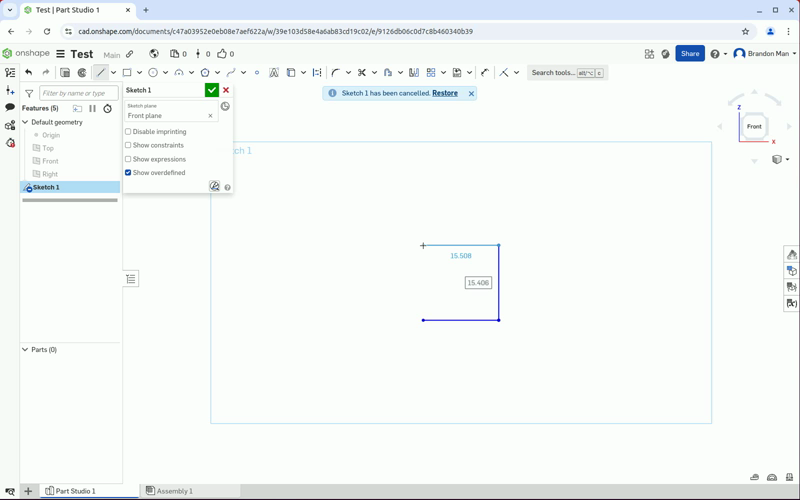
key_up(shift)
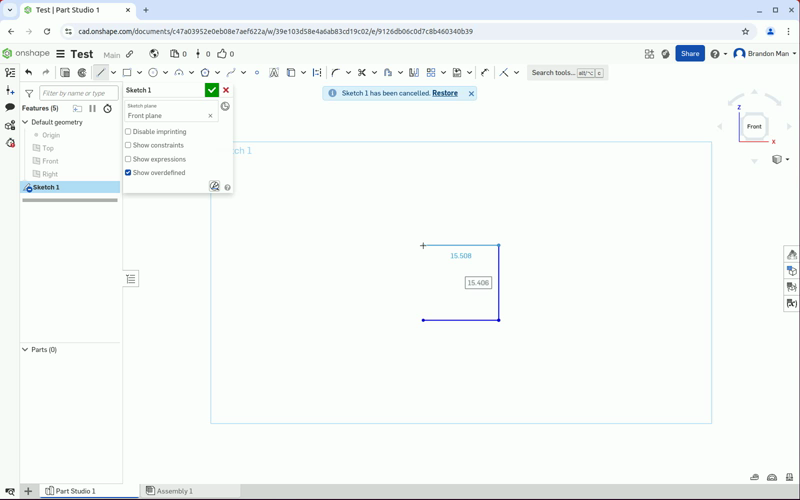
key_down(shift)
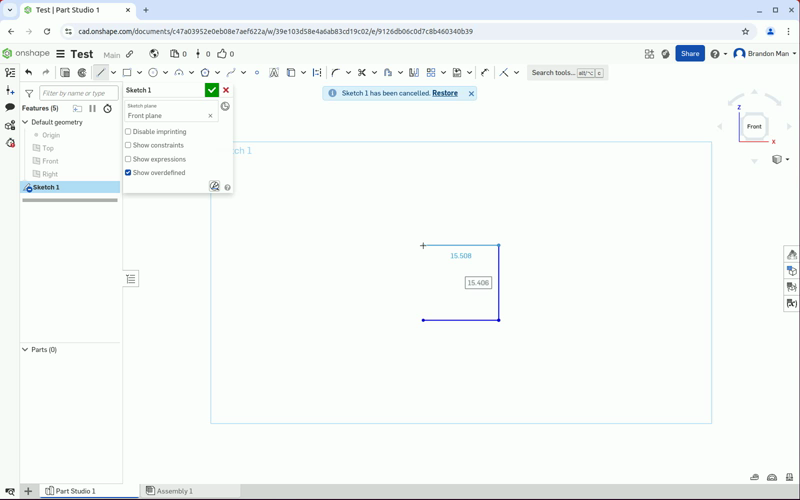
mouse_move(423, 320)
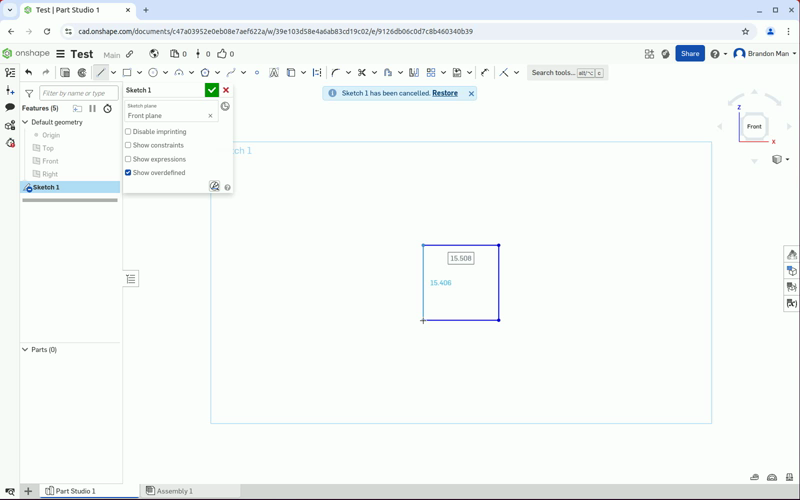
key_up(shift)
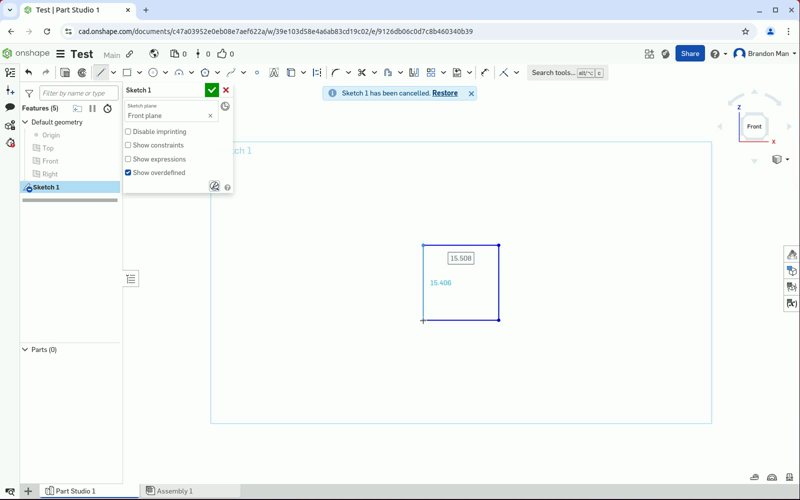
click(423, 320)
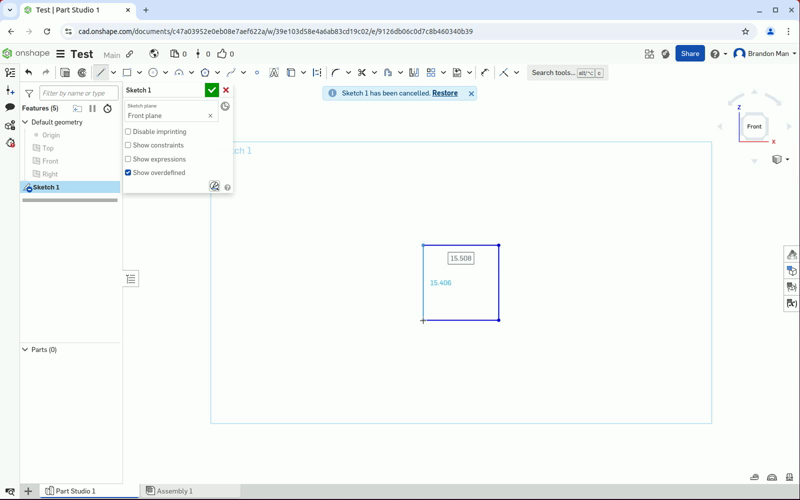
key(esc)
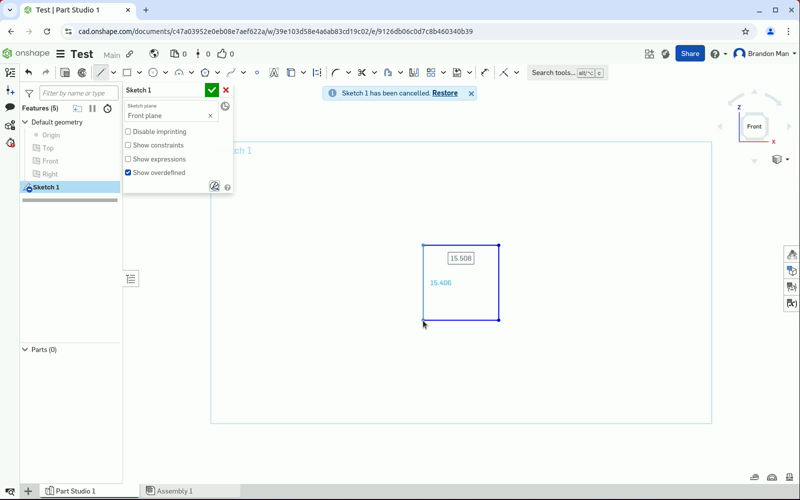
mouse_move(462, 270)
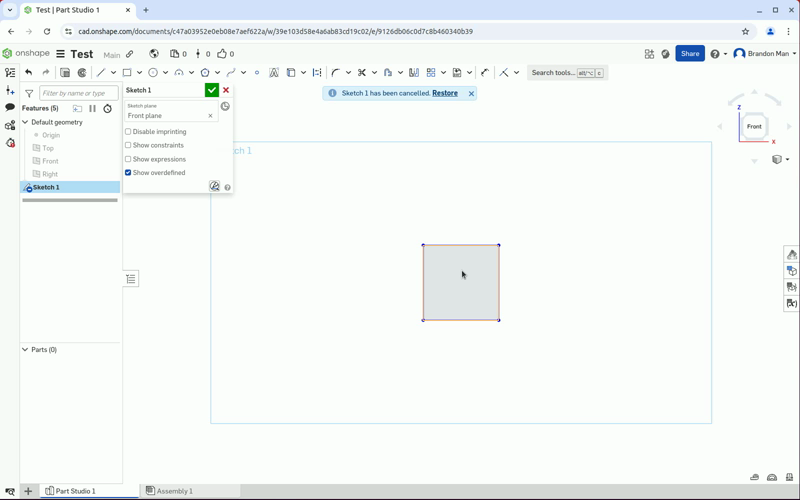
click(462, 270)
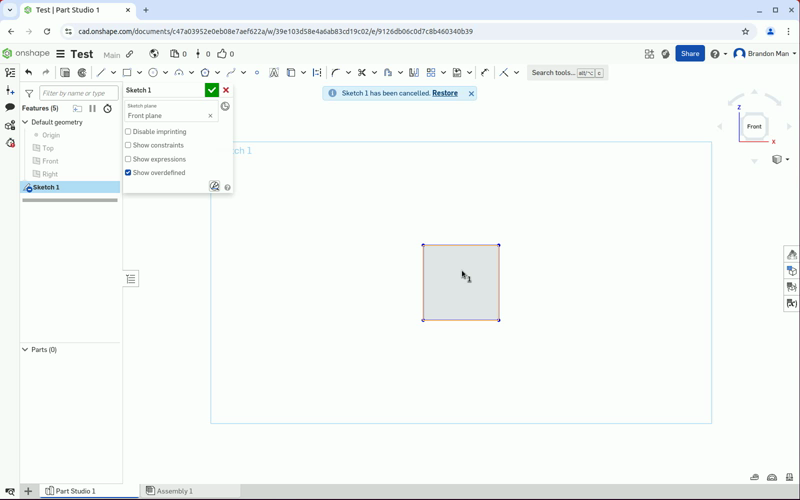
mouse_move(73, 352)
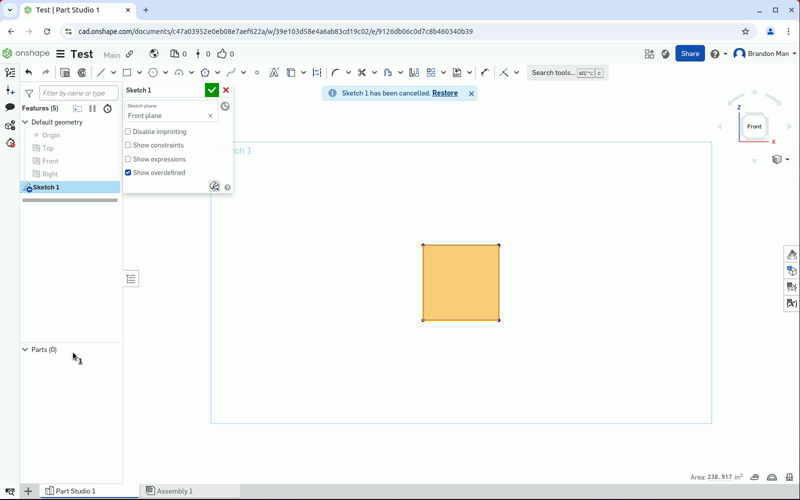
key(shift+y)
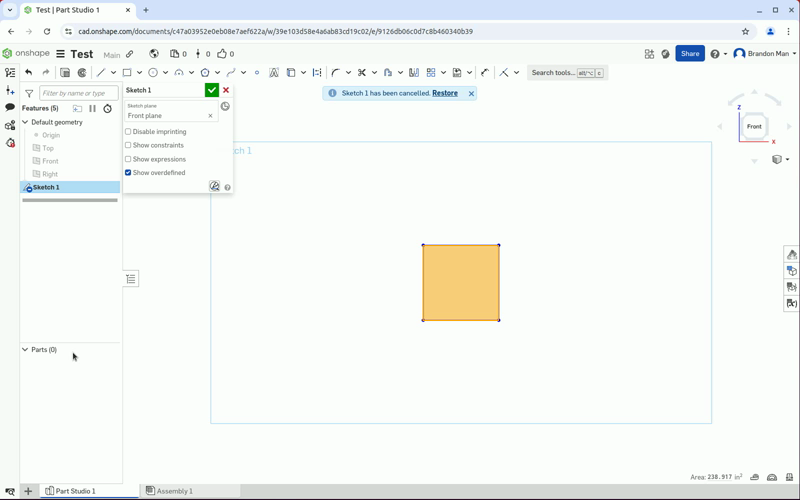
key(shift+e)
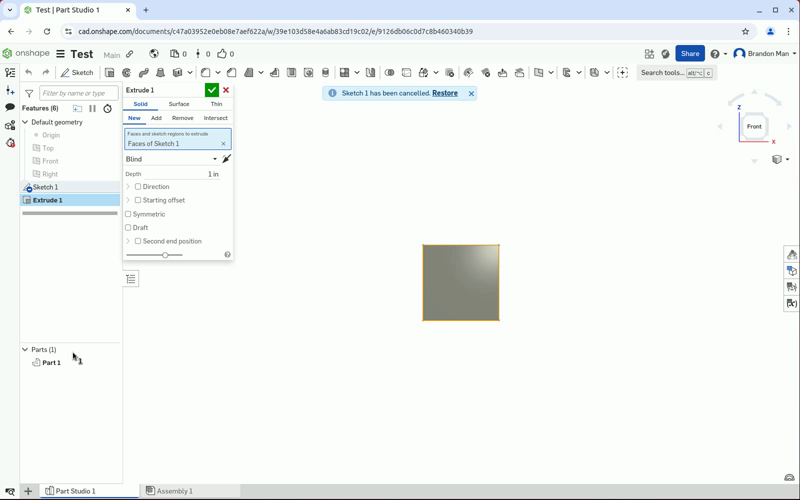
mouse_move(143, 106)
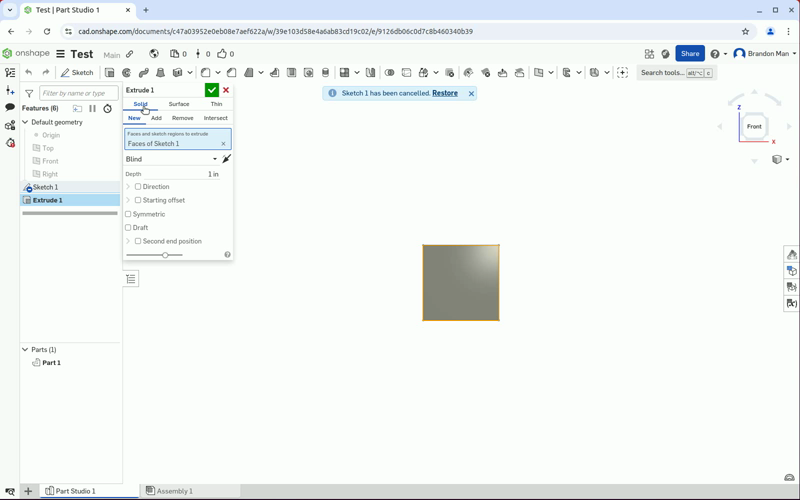
click(143, 106)
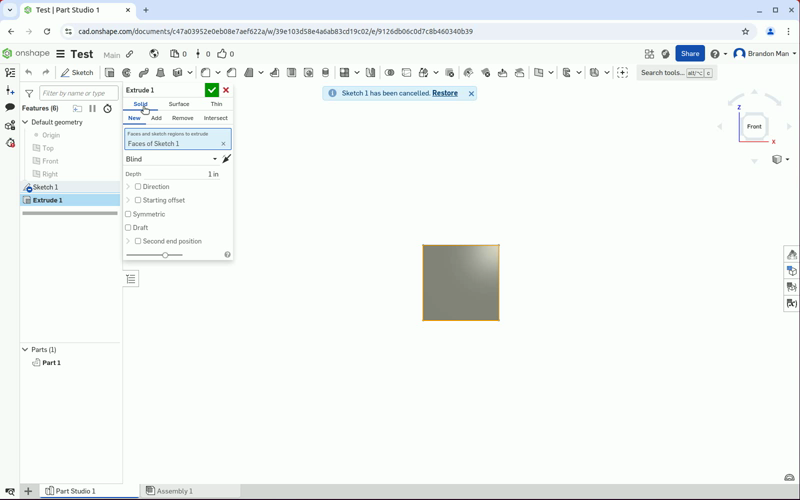
mouse_move(137, 120)
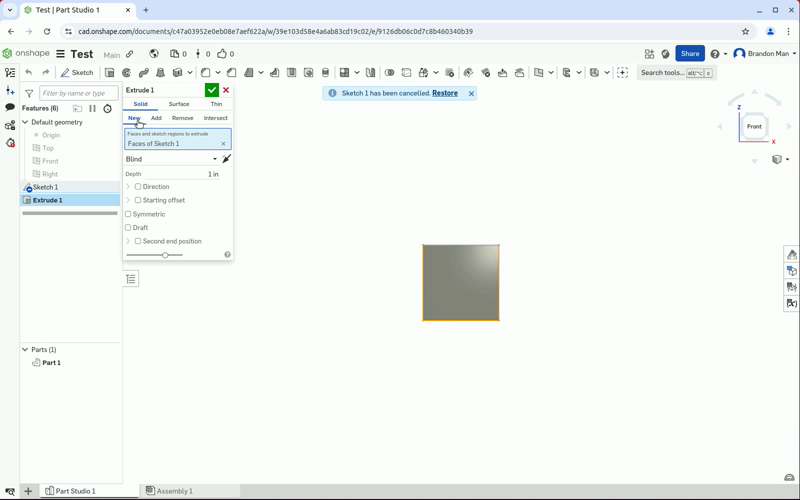
click(137, 120)
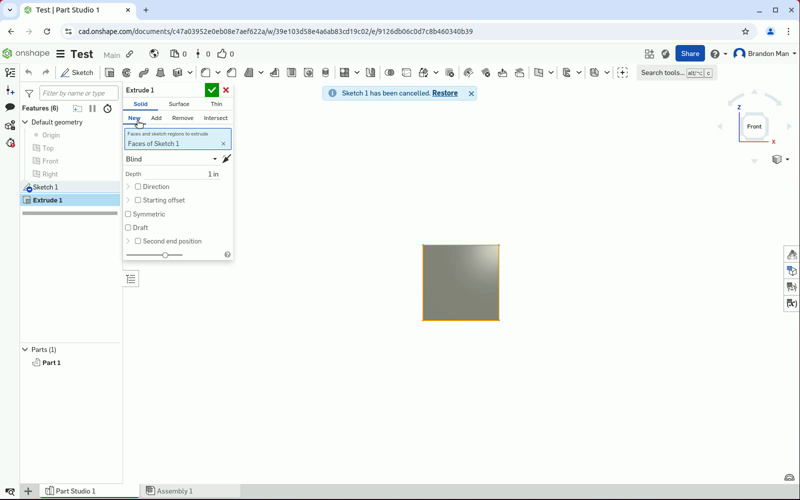
key(tab, 4)
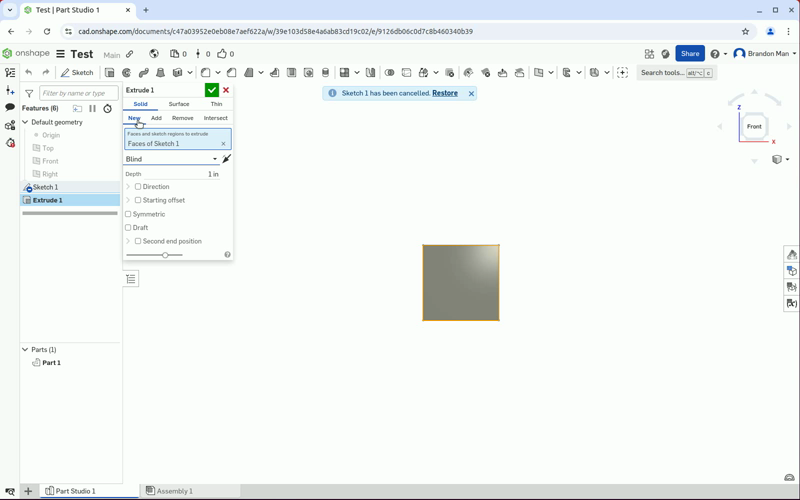
text(3.851)
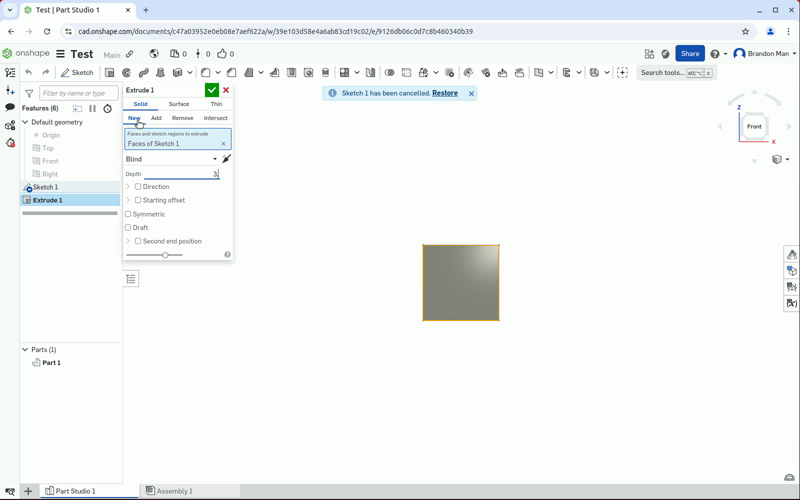
key(enter)
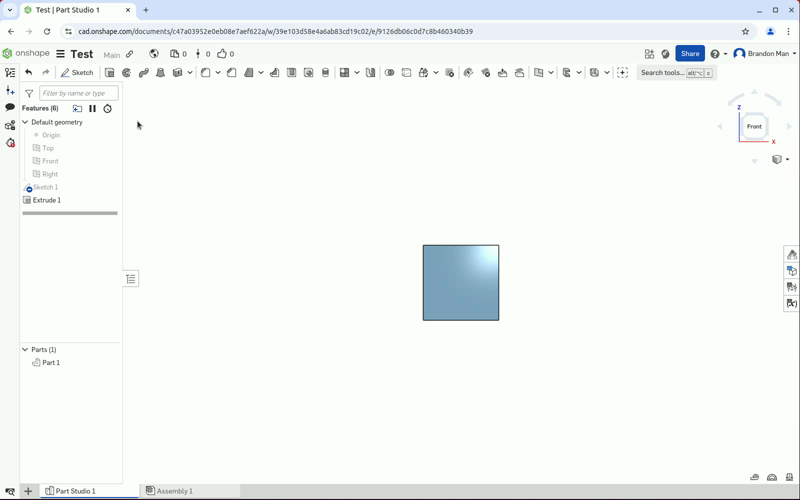
key(shift+h)
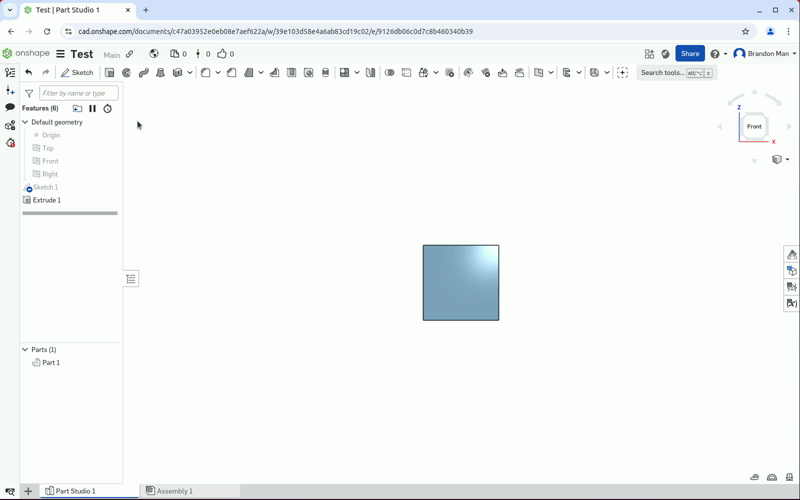
key(shift+h)
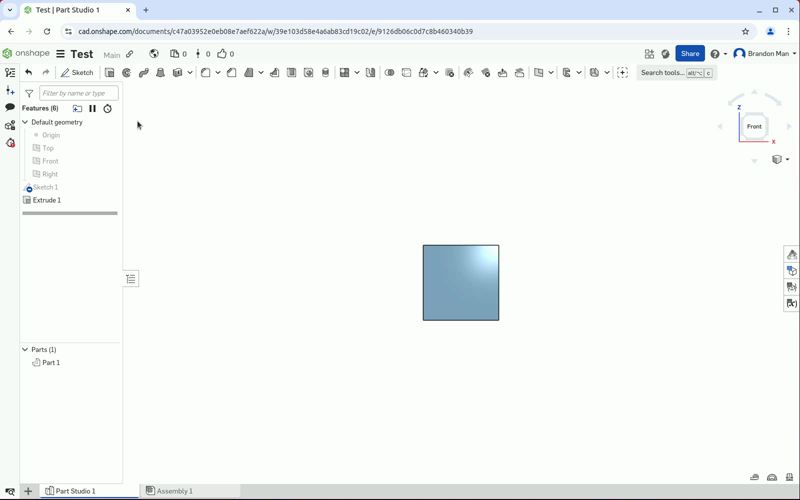
mouse_move(73, 189)
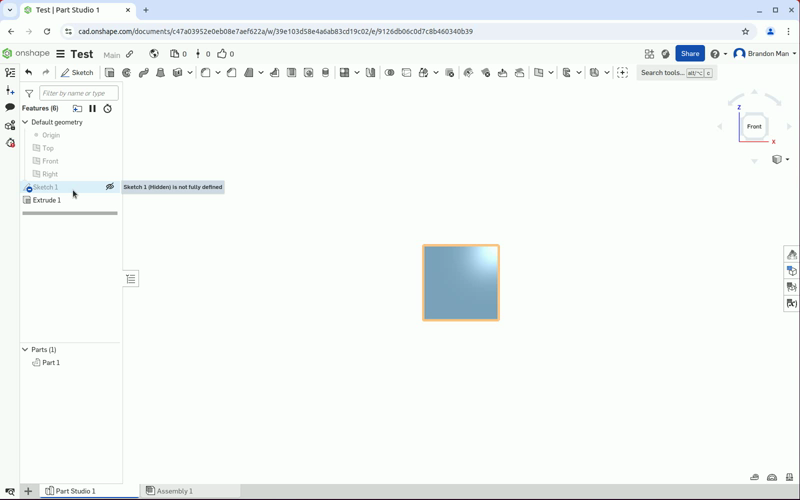
click(73, 189)
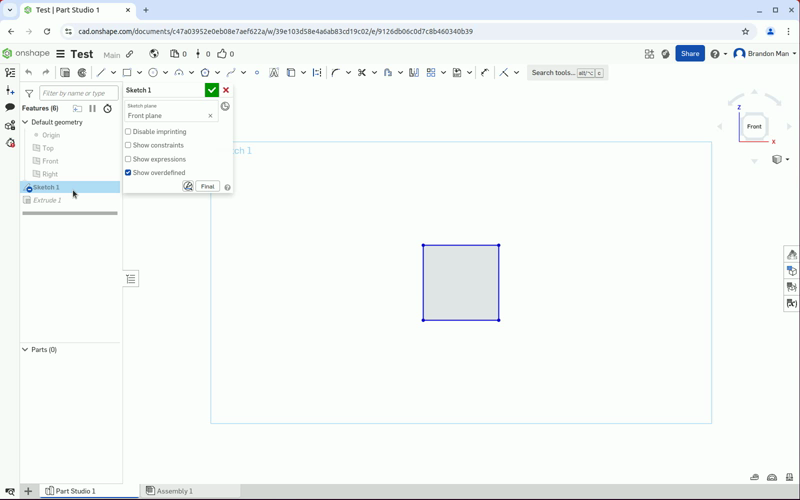
mouse_move(229, 92)
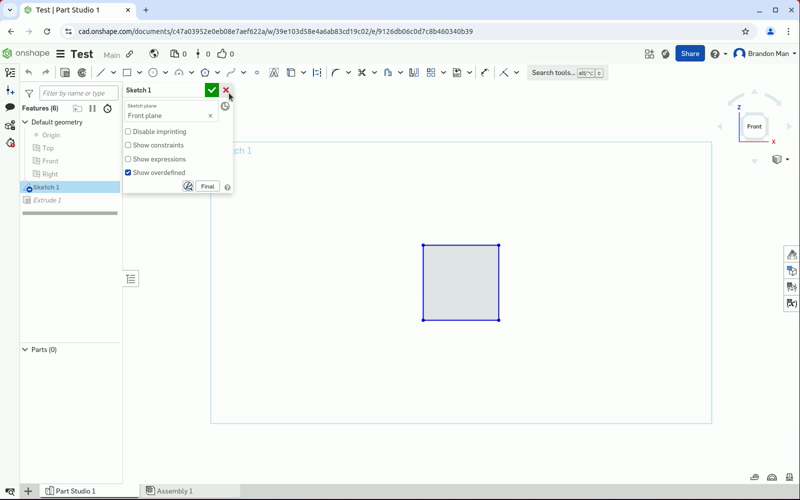
click(229, 92)
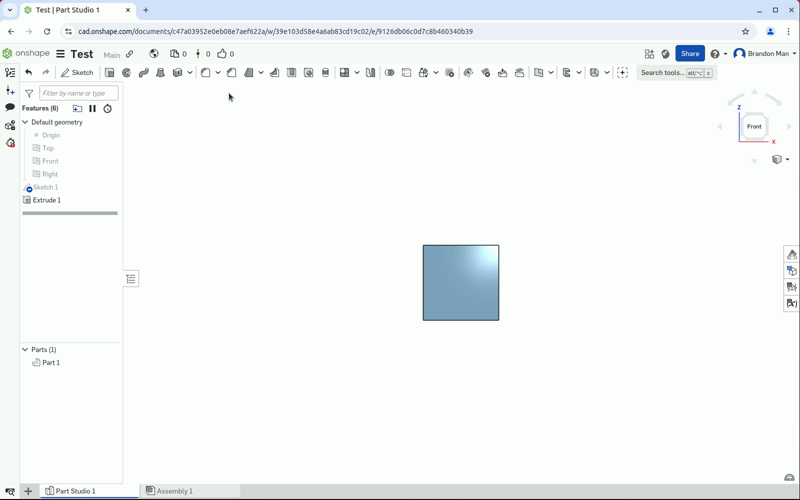
mouse_move(541, 75)
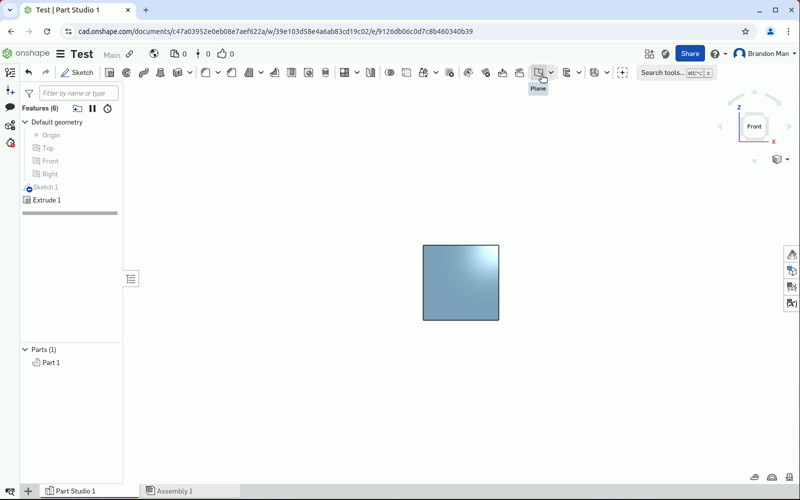
click(541, 75)
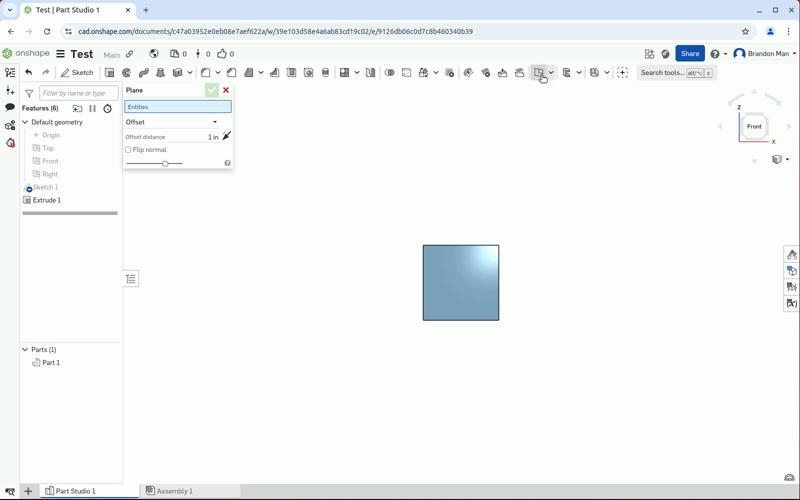
mouse_move(73, 163)
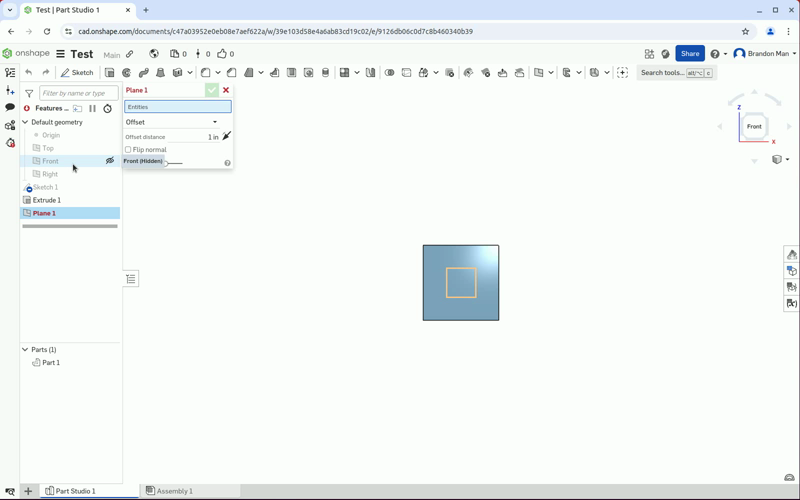
click(73, 163)
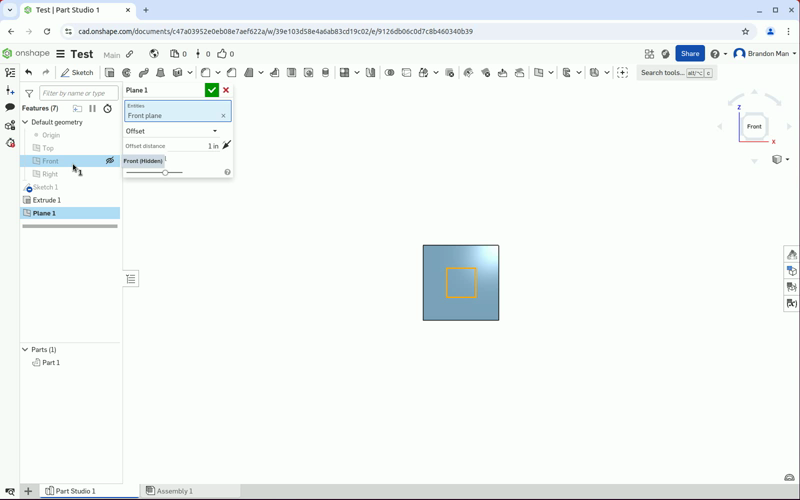
key(tab, 2)
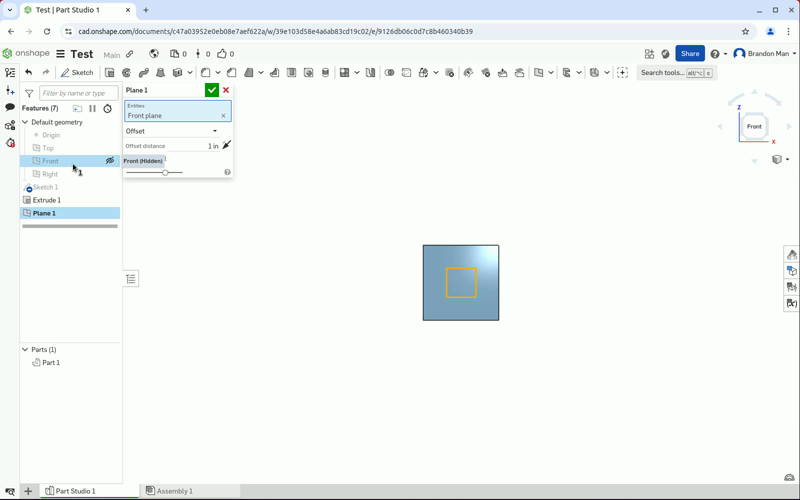
text(3.851)
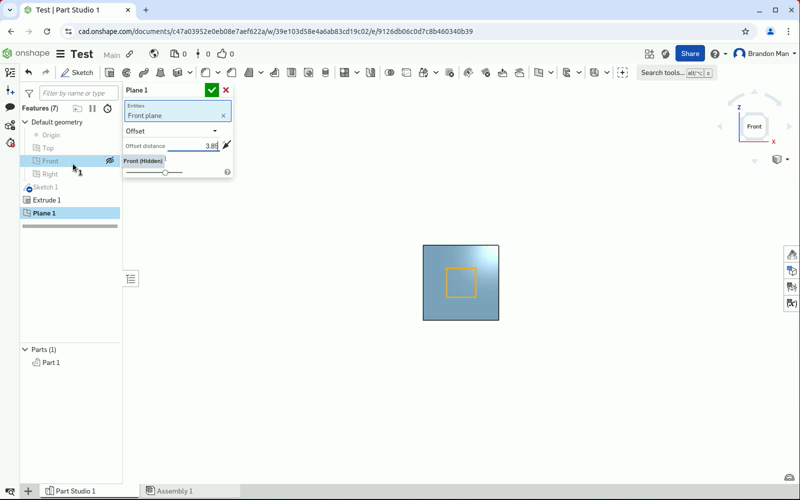
key(enter, 2)
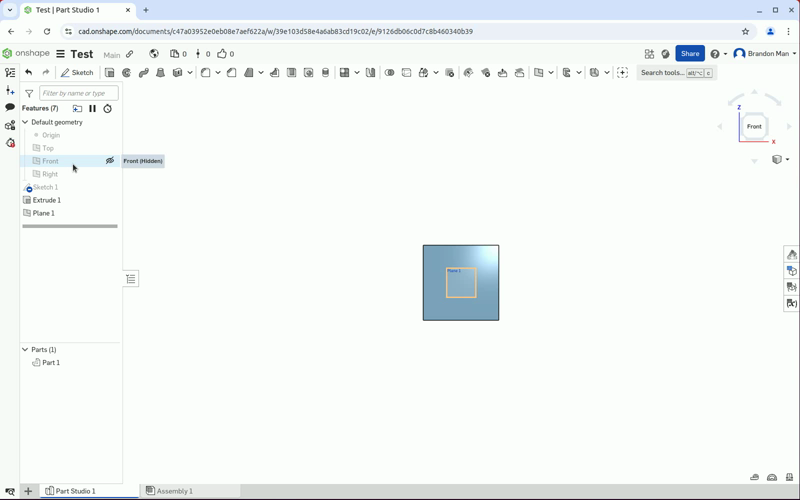
key(shift+s)
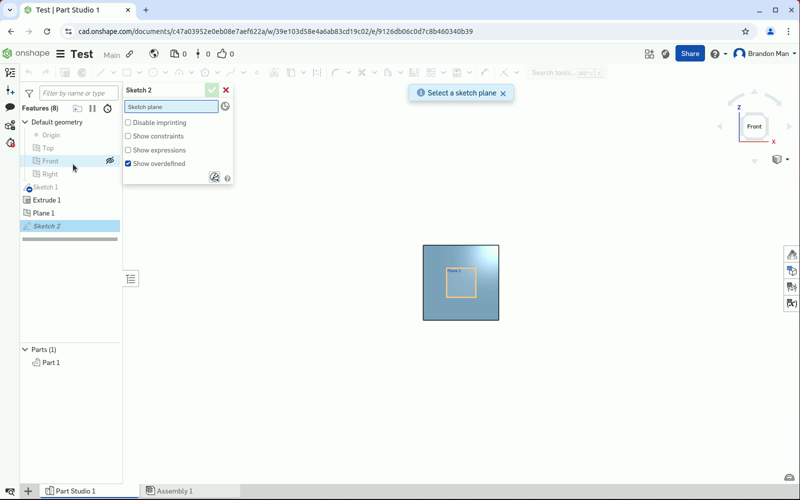
mouse_move(73, 215)
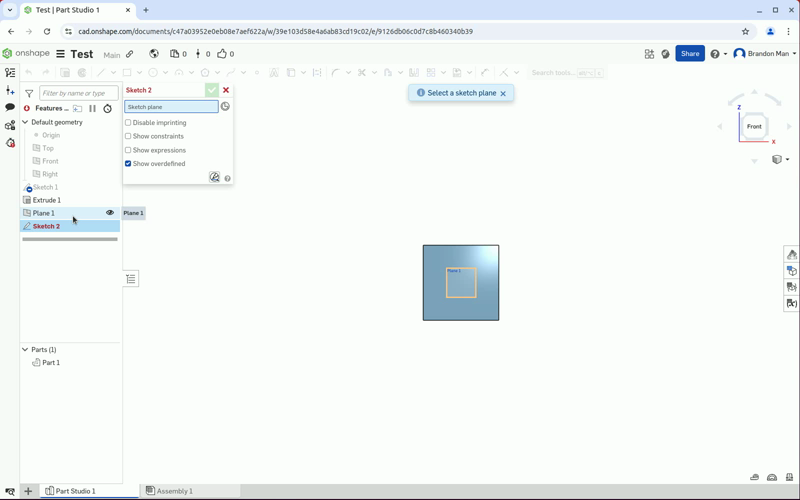
click(73, 215)
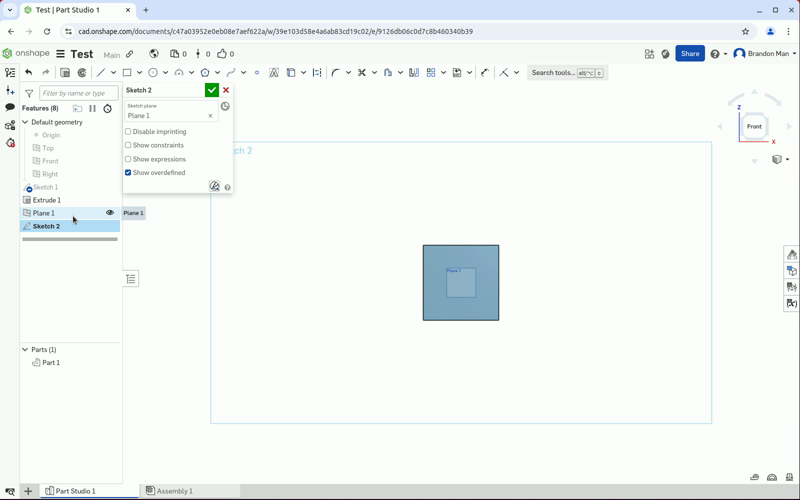
mouse_move(73, 352)
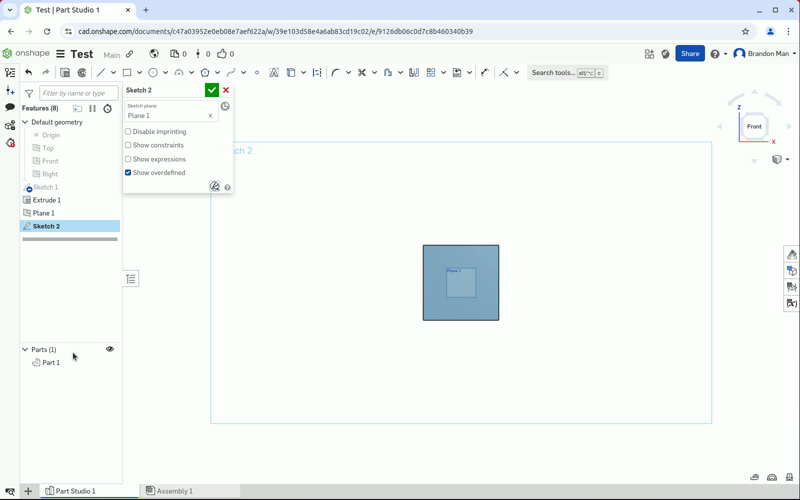
key(y)
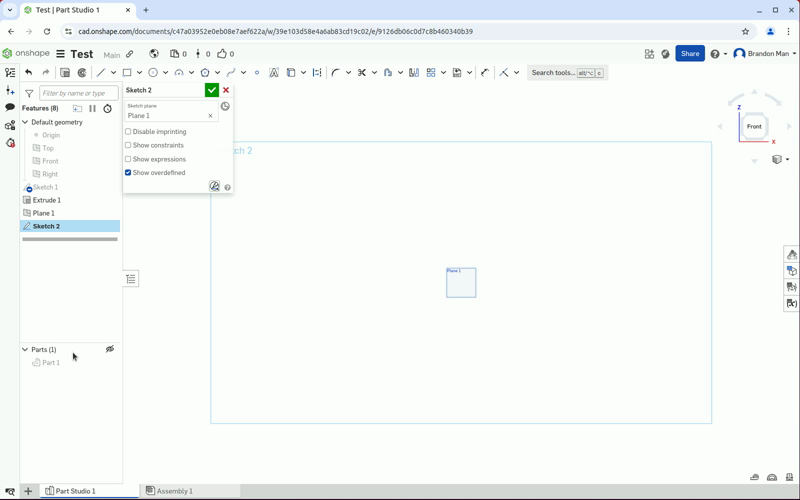
key(c)
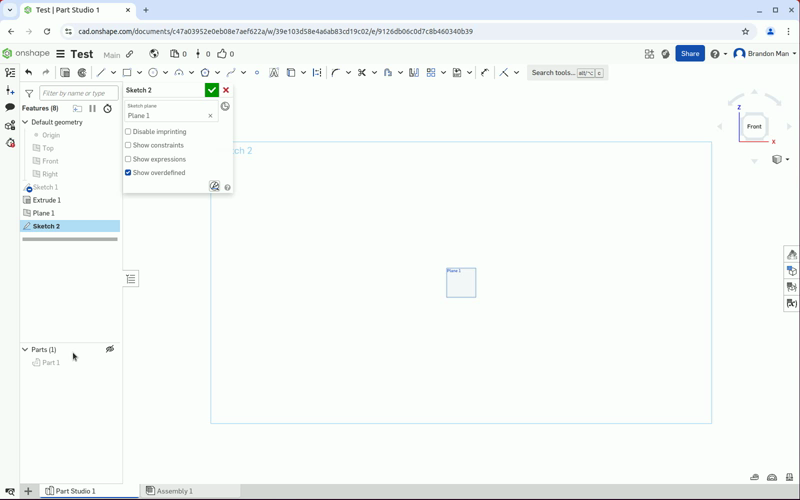
key_down(shift)
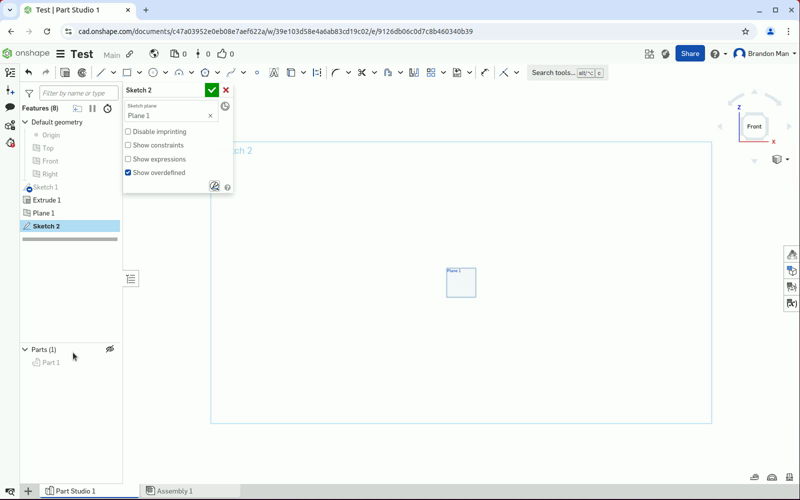
mouse_move(461, 282)
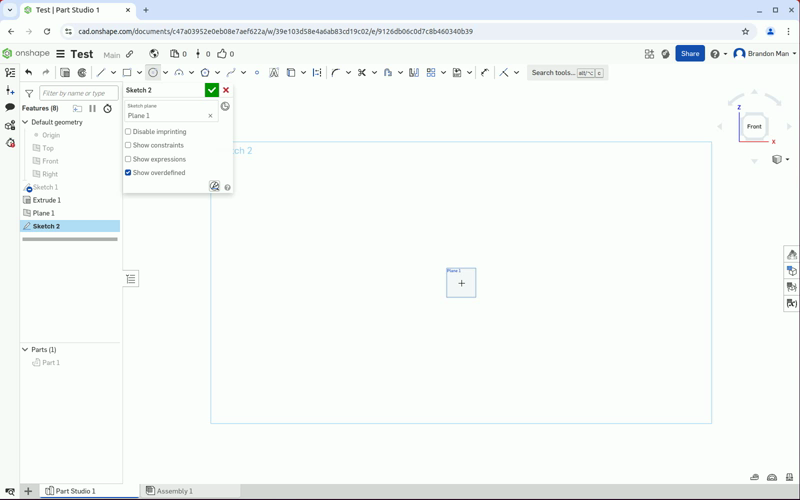
click(461, 282)
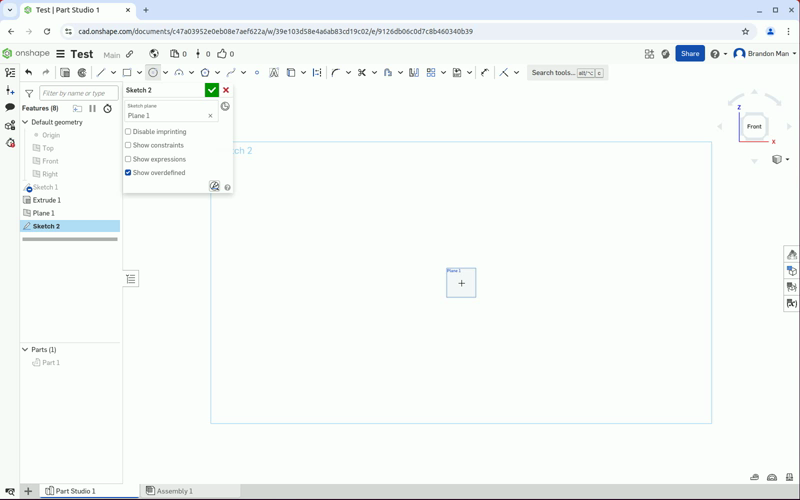
key_up(shift)
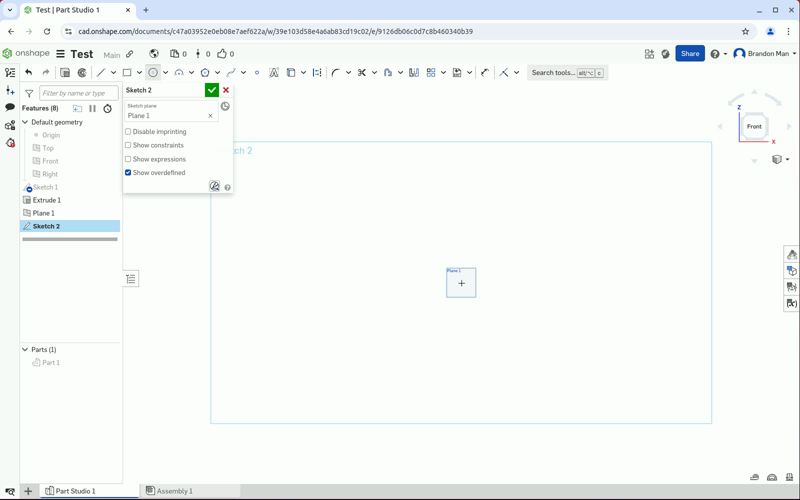
mouse_move(487, 282)
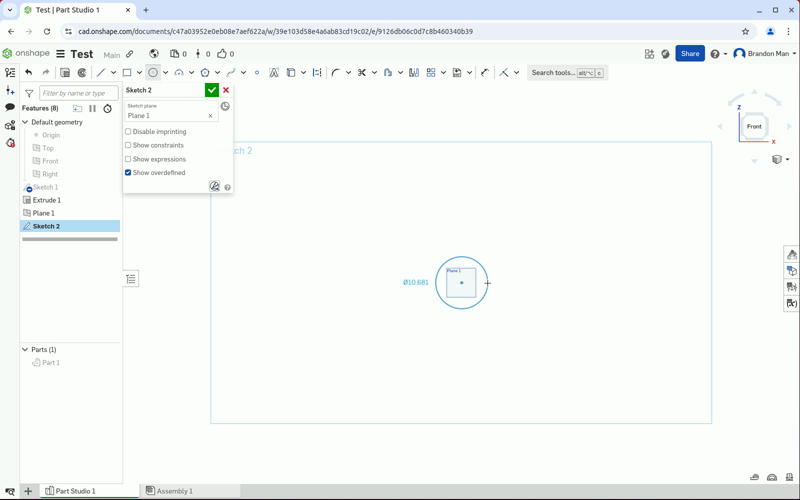
click(487, 282)
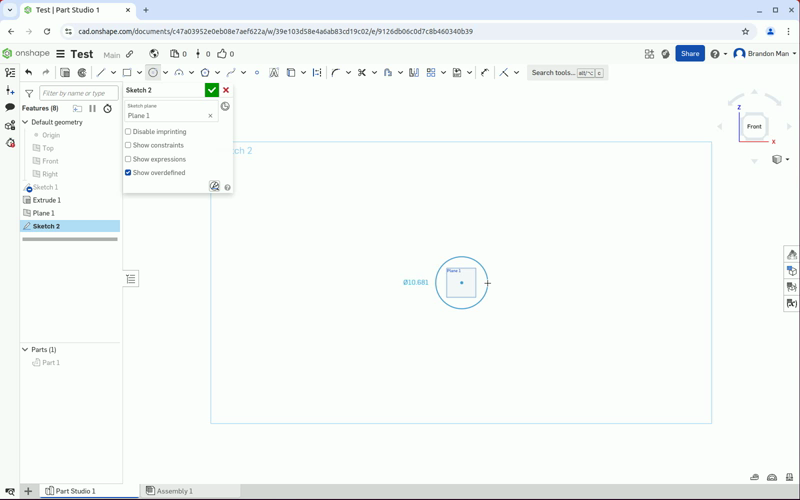
key(esc)
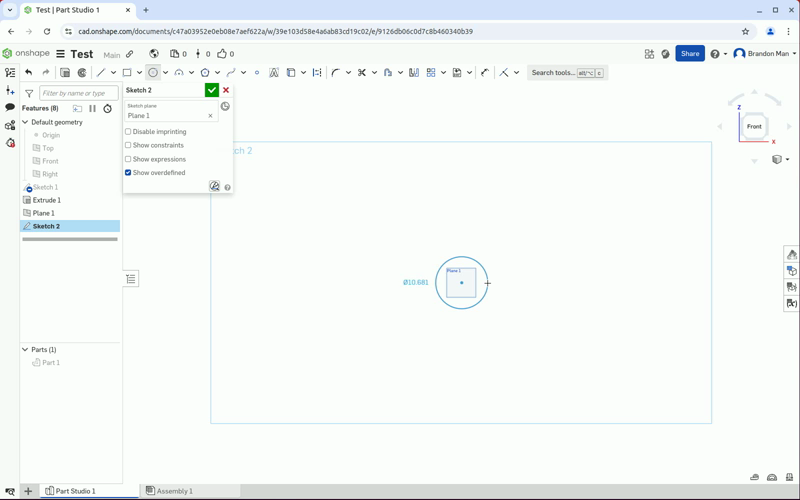
mouse_move(471, 294)
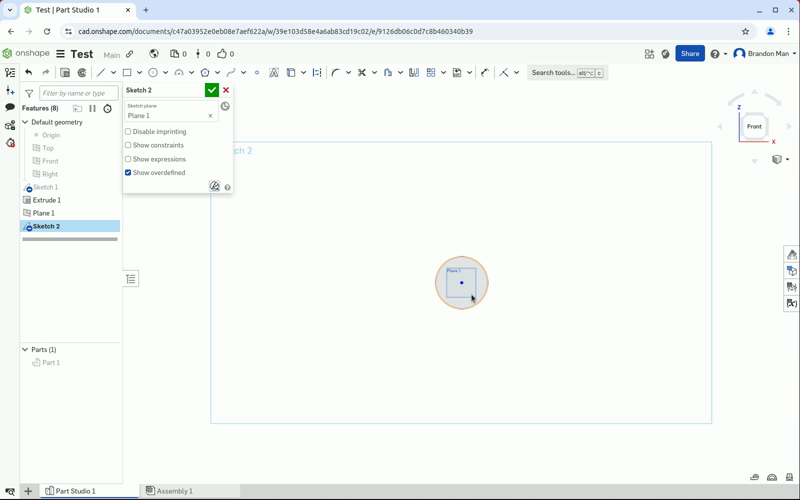
click(471, 294)
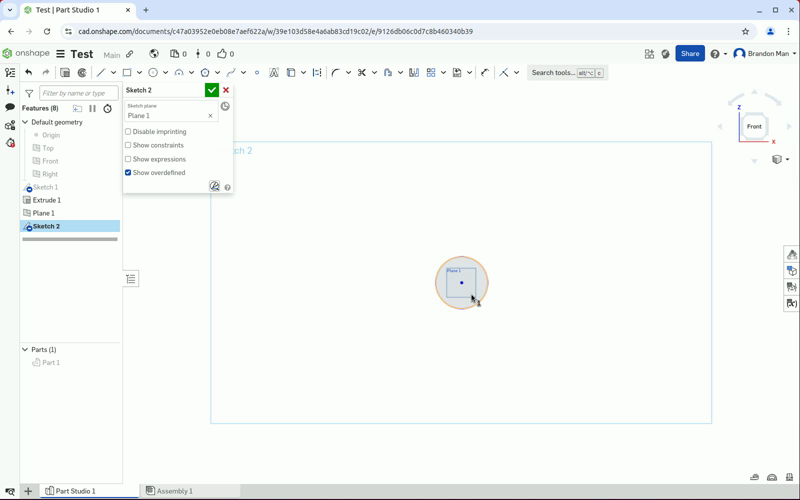
mouse_move(73, 352)
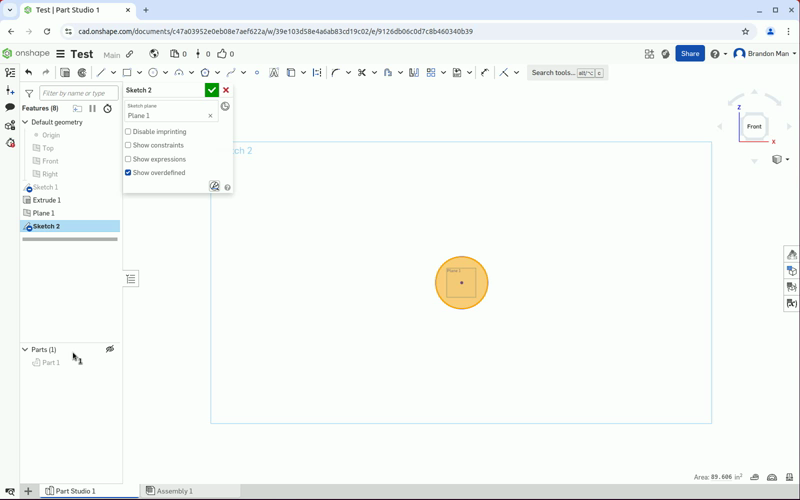
key(shift+y)
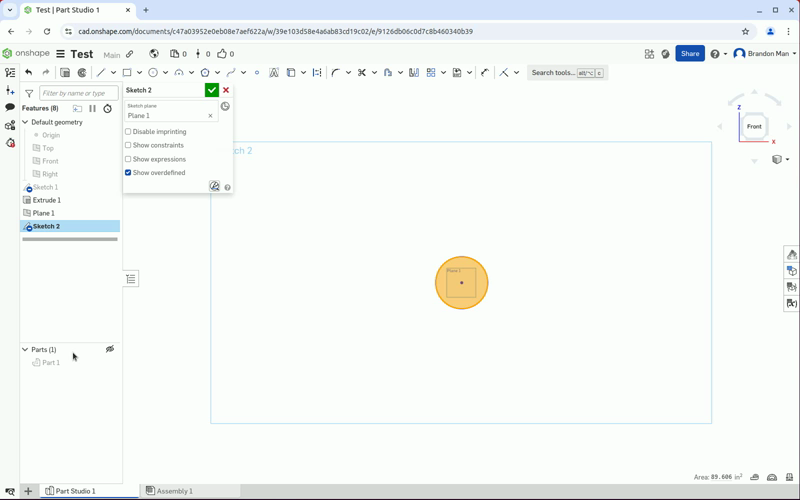
key(shift+e)
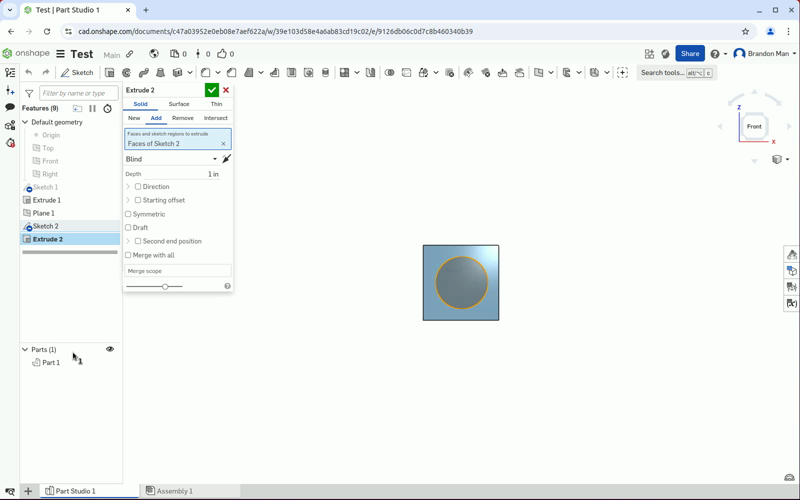
mouse_move(143, 106)
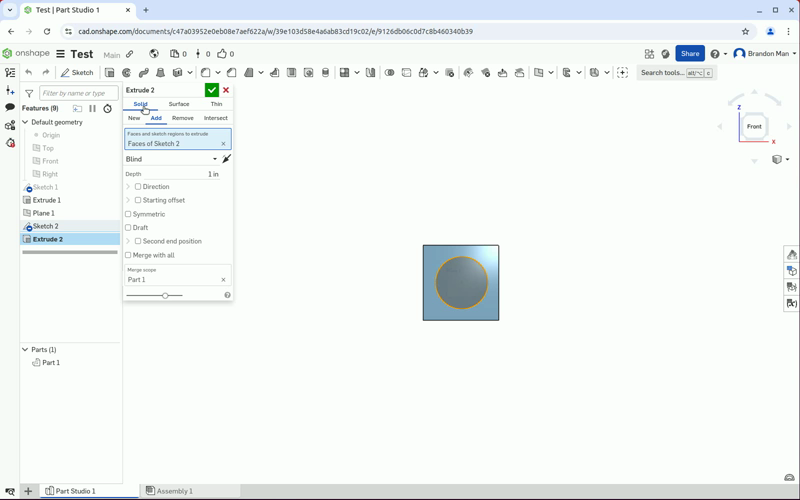
click(143, 106)
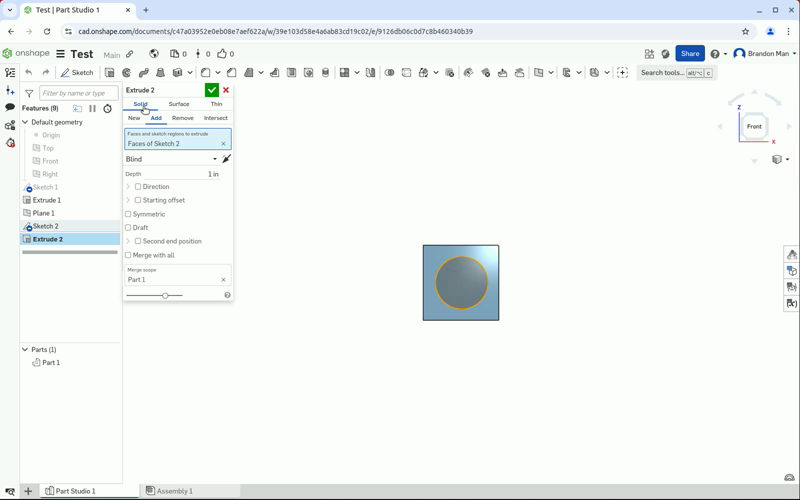
mouse_move(137, 120)
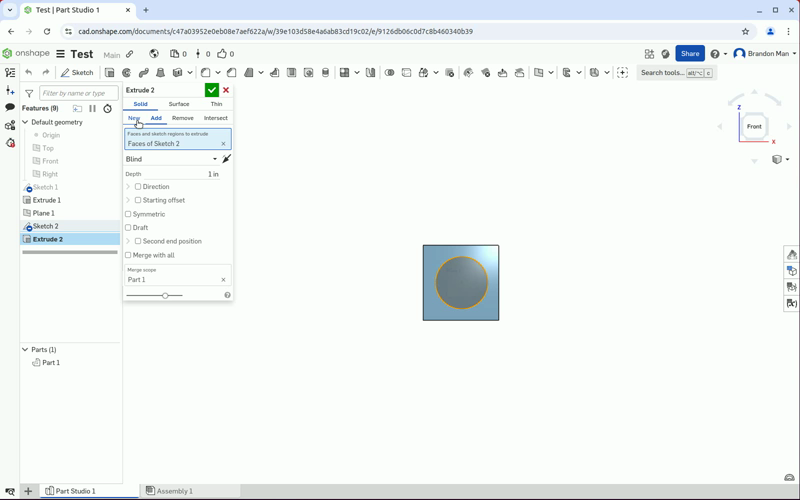
click(137, 120)
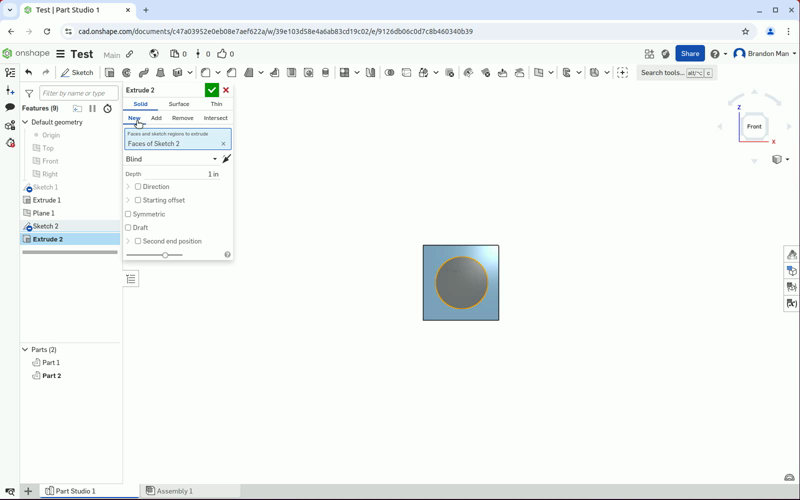
key(tab, 4)
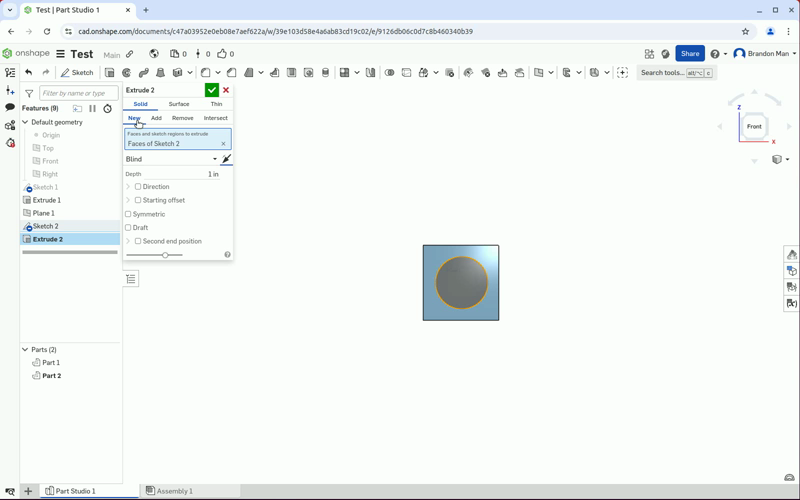
text(15.405)
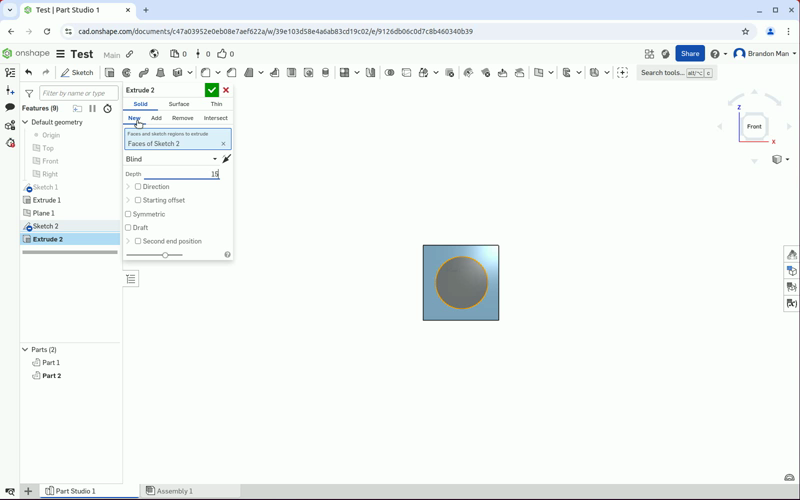
key(enter)
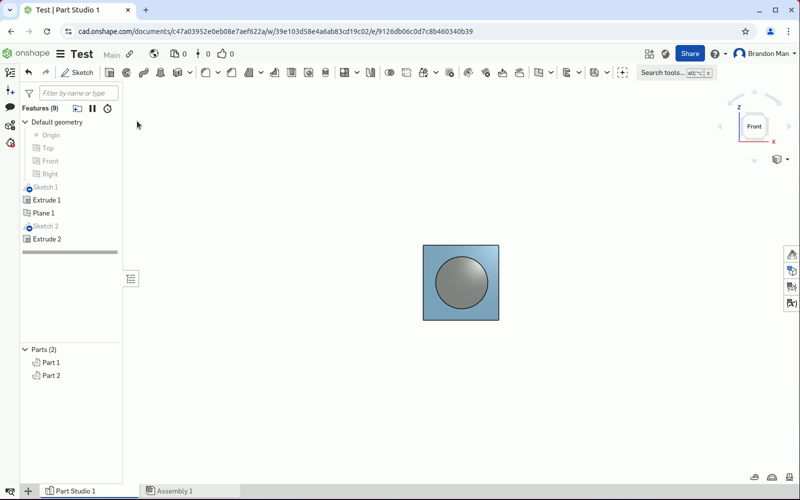
key(shift+h)
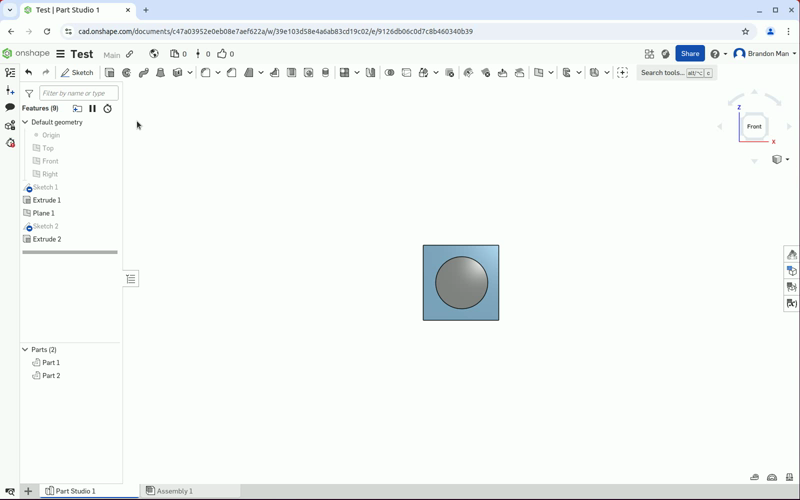
key(shift+h)
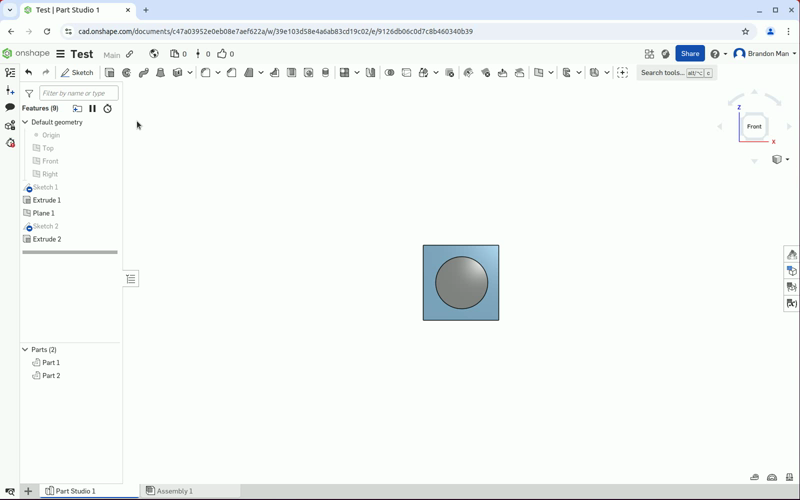
key(shift+7)
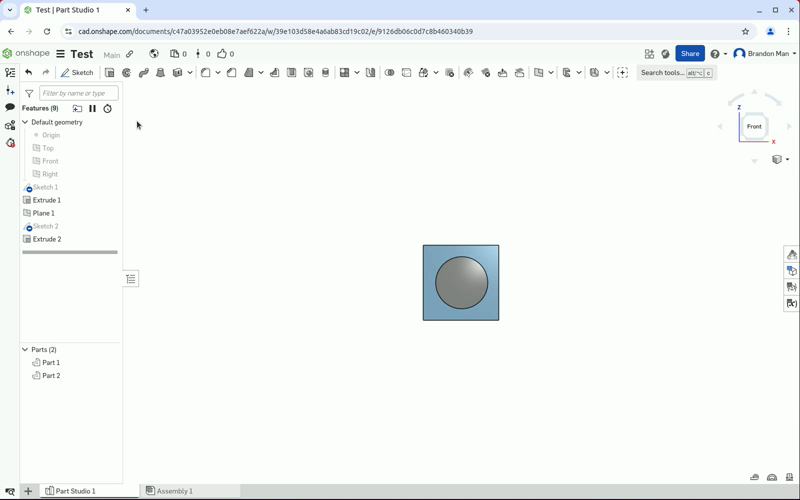
key(left, 2)
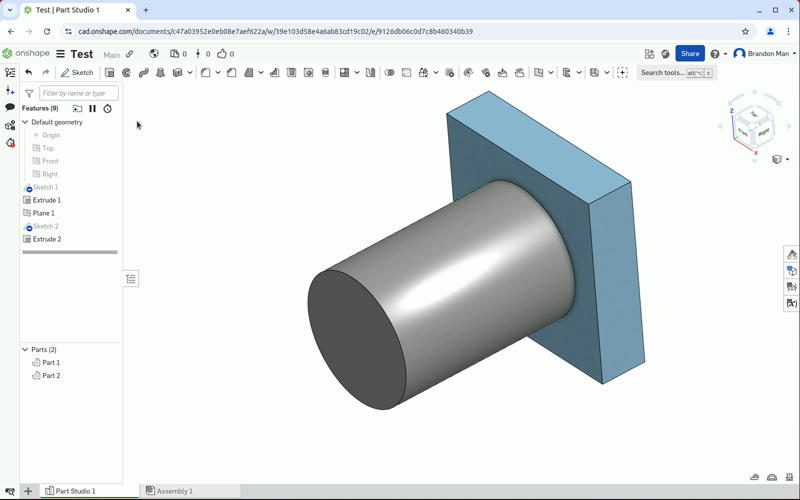
key(down, 2)
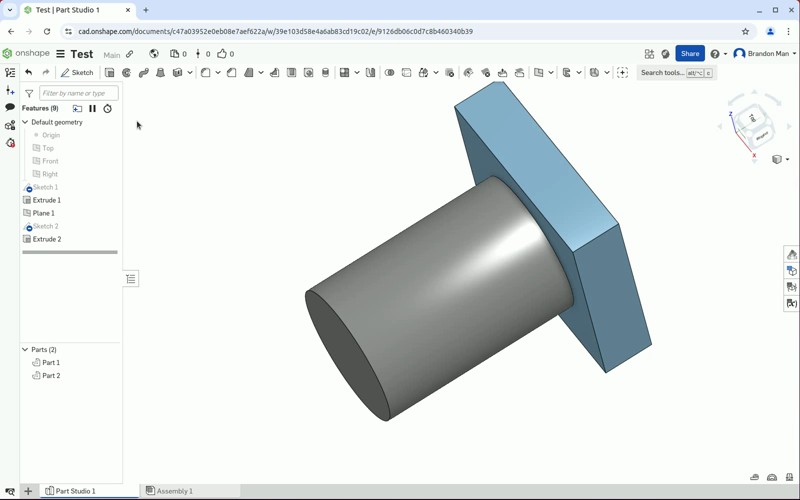
key(up, 2)
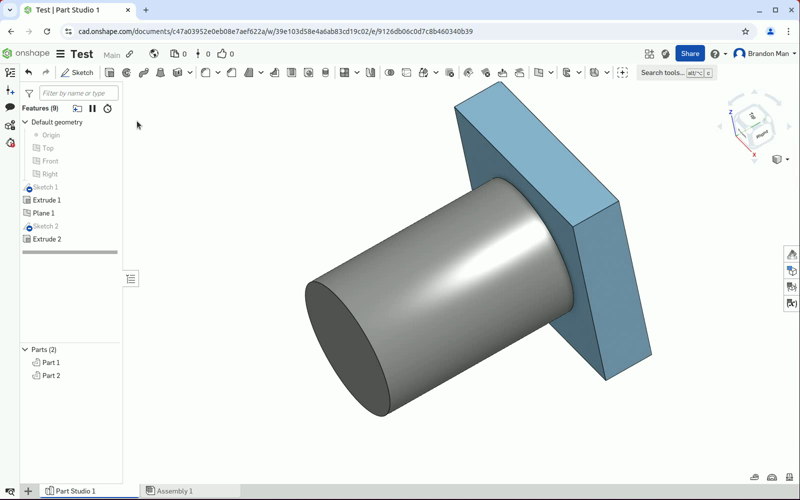
key(right, 2)
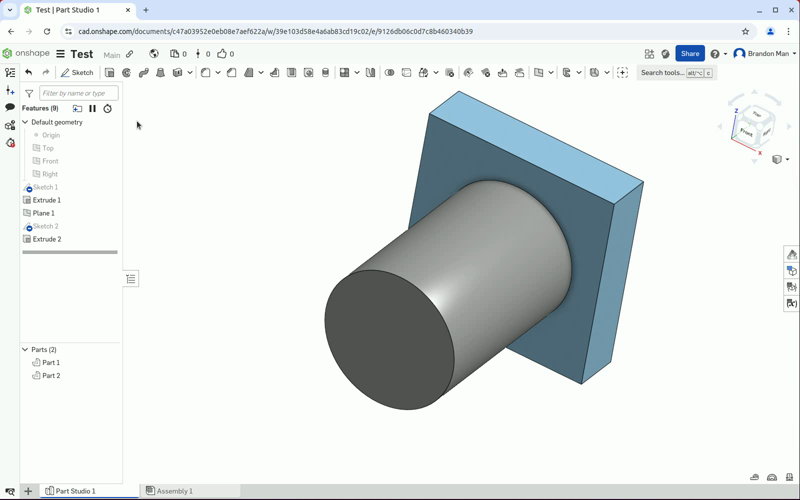
mouse_move(73, 189)
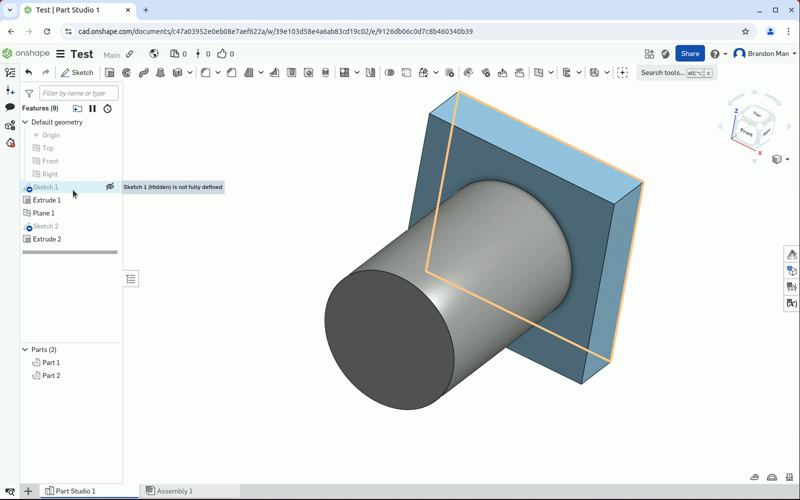
click(73, 189)